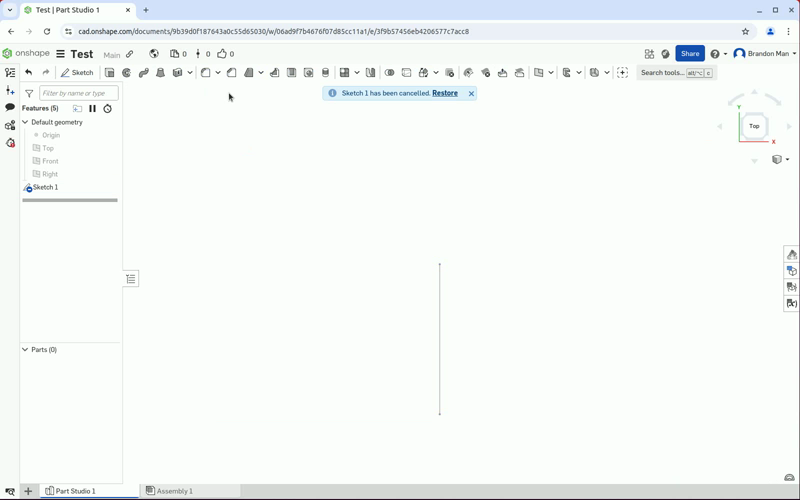
key(shift+h)
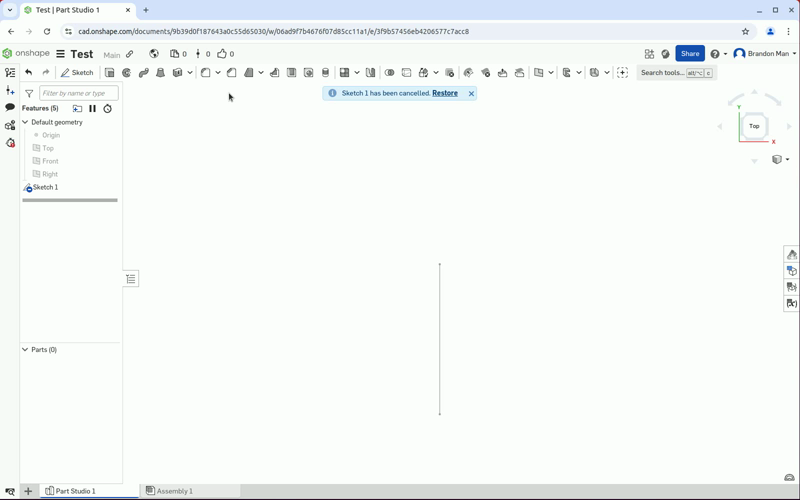
key(shift+s)
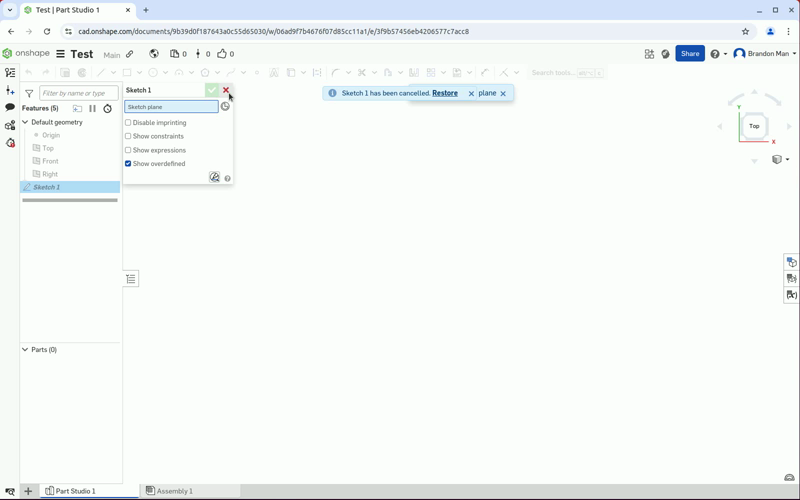
mouse_move(73, 150)
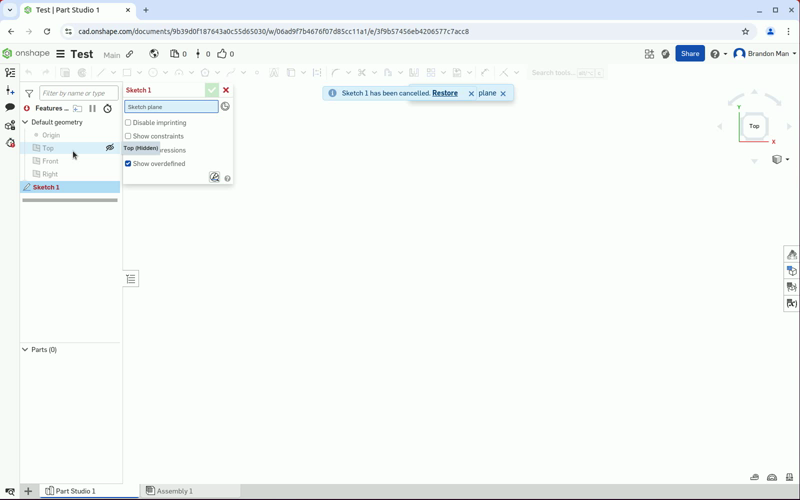
click(73, 150)
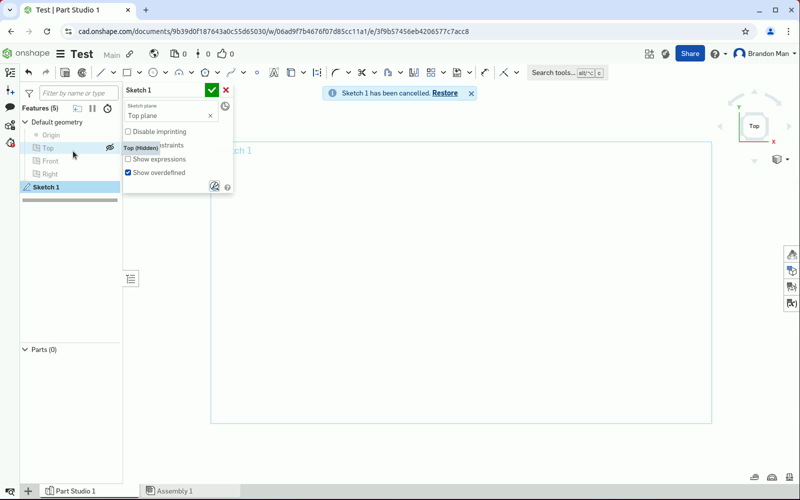
mouse_move(73, 352)
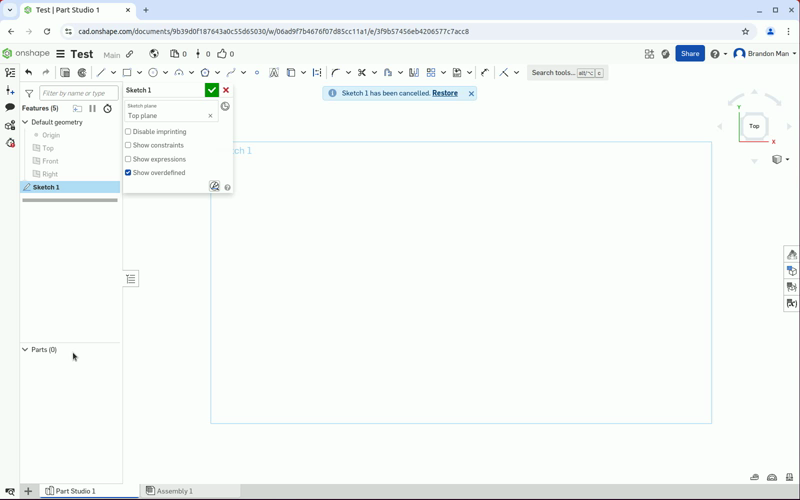
key(y)
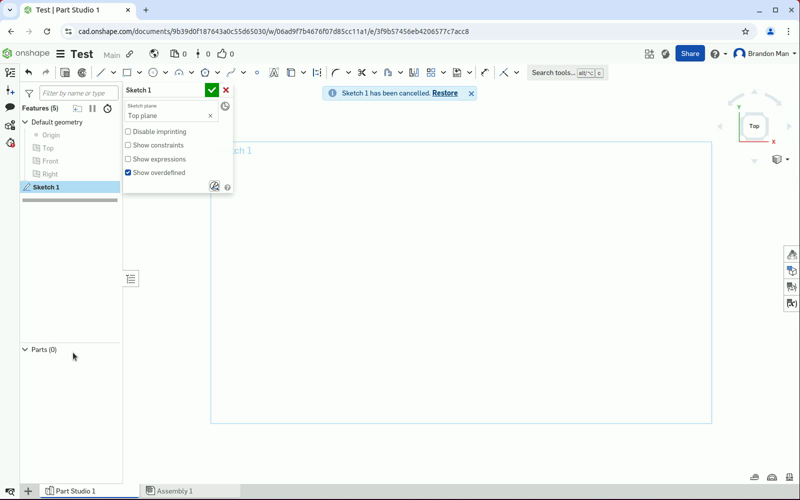
key(c)
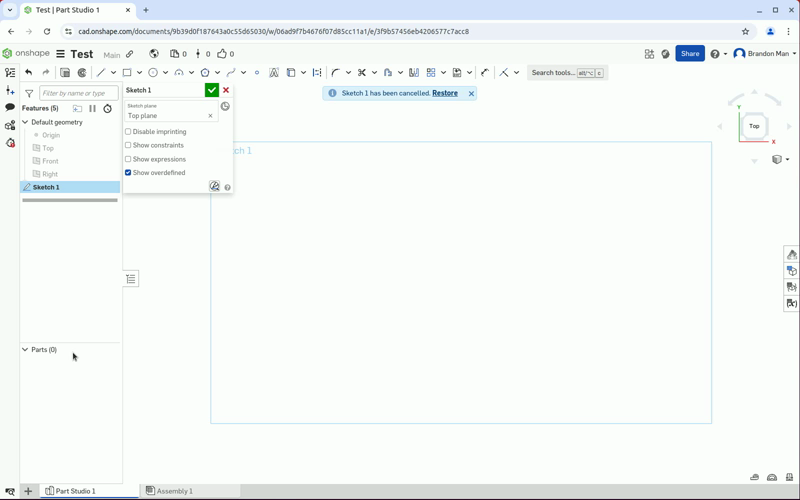
key_down(shift)
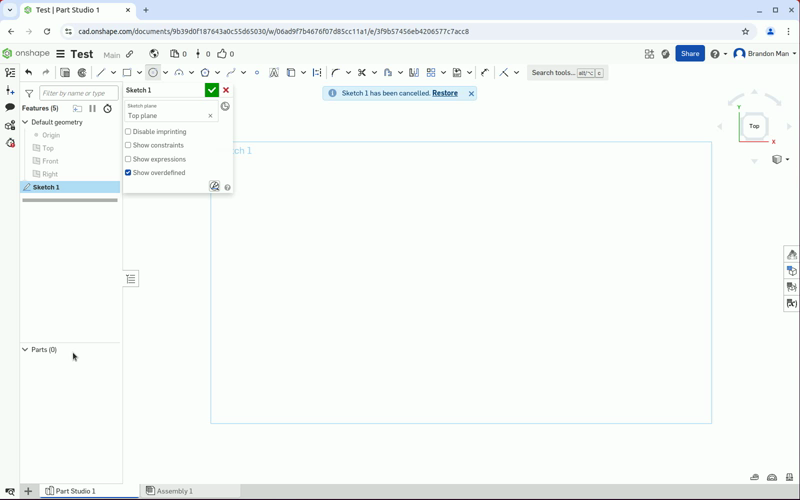
mouse_move(461, 197)
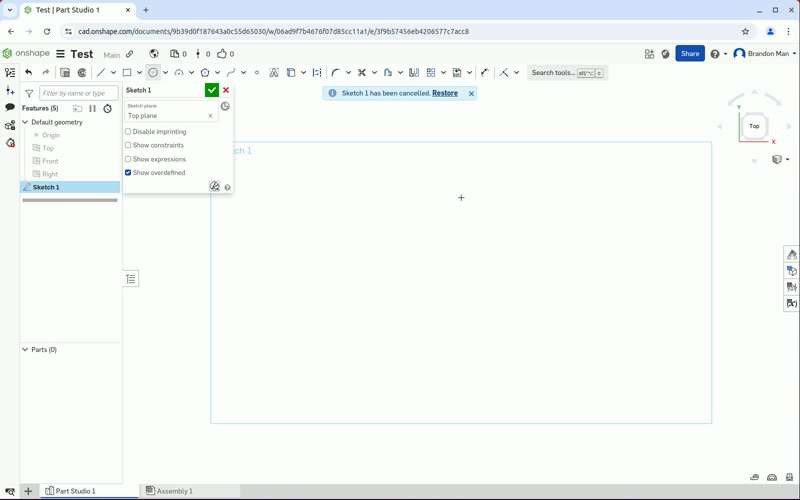
click(461, 197)
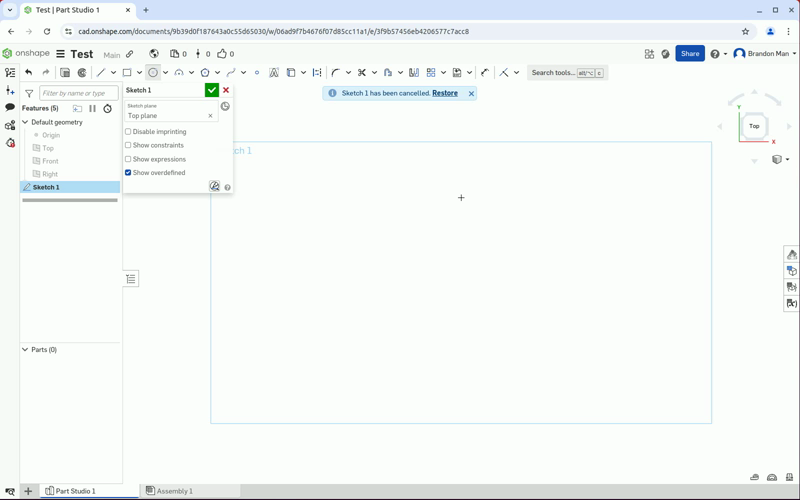
key_up(shift)
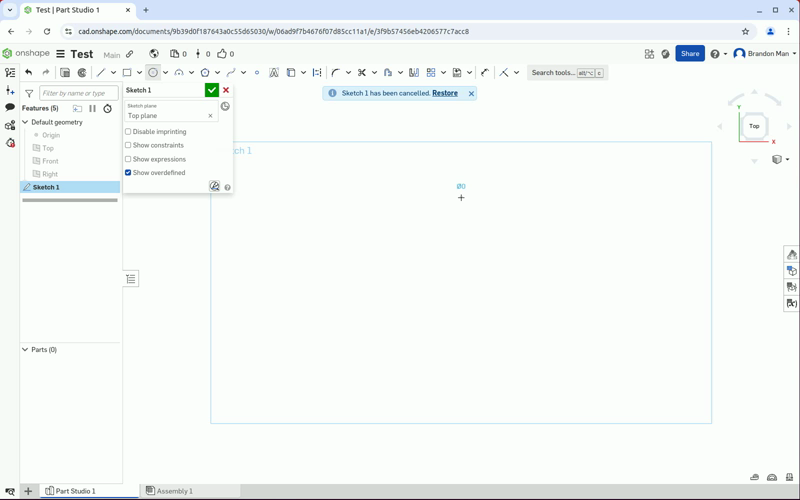
mouse_move(489, 197)
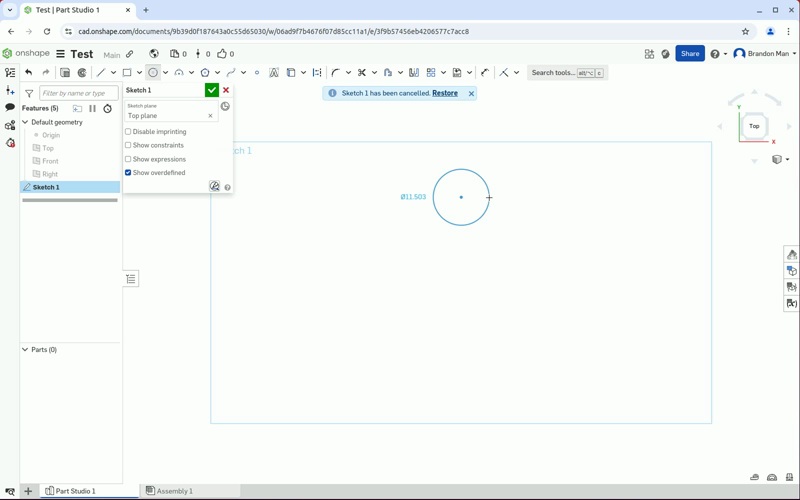
click(489, 197)
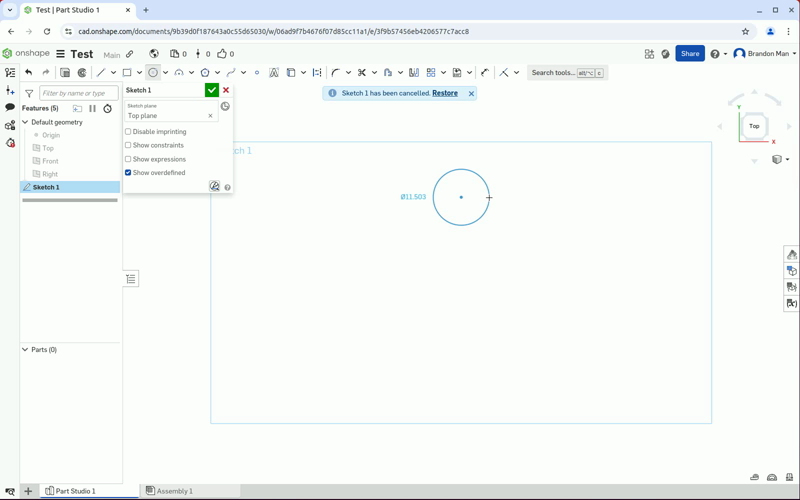
key(esc)
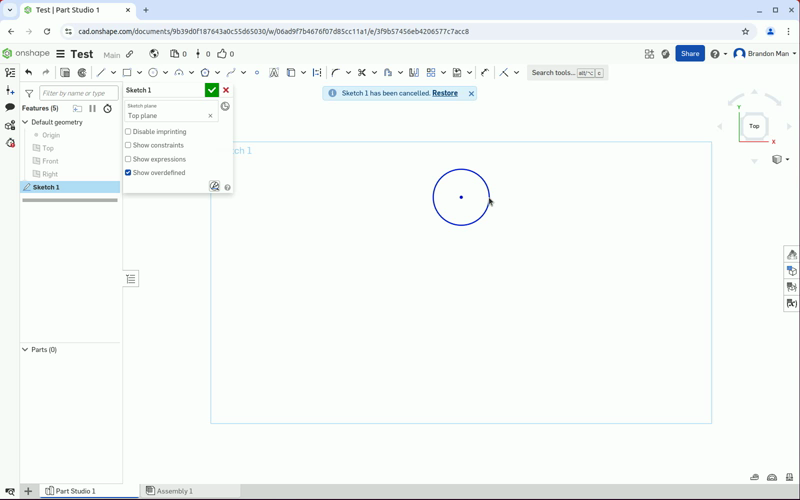
mouse_move(439, 184)
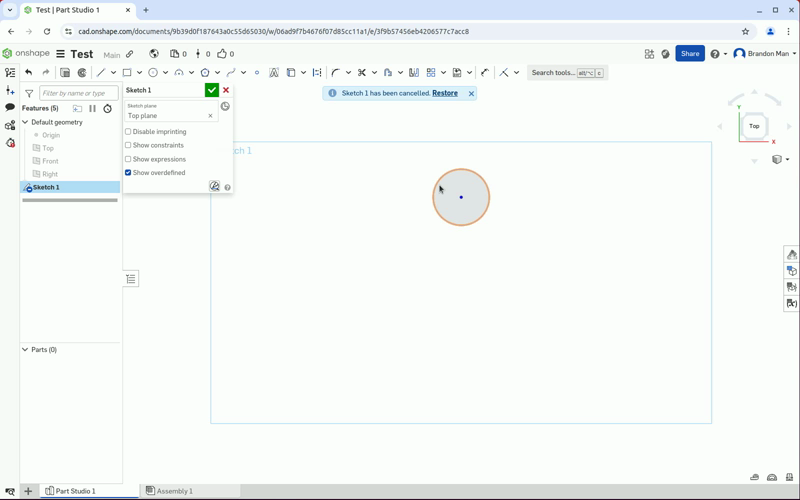
click(439, 184)
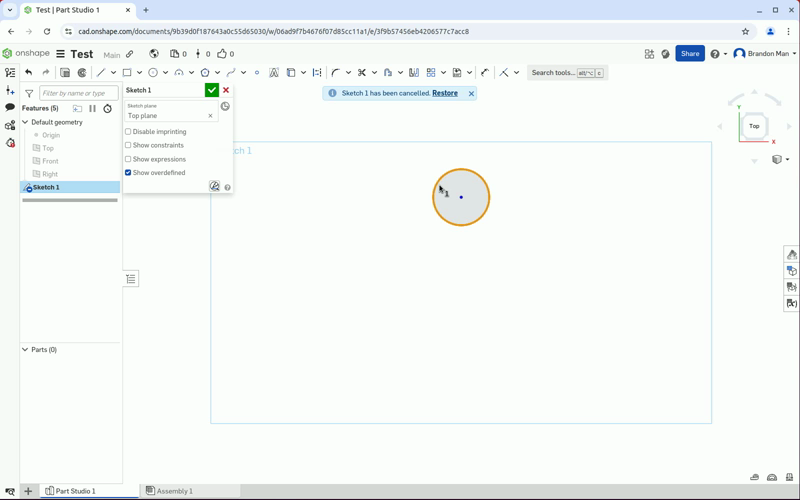
mouse_move(73, 352)
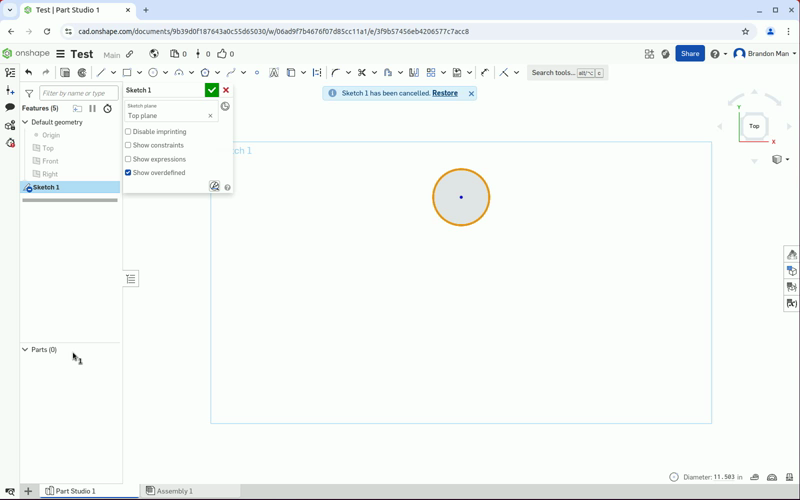
key(shift+y)
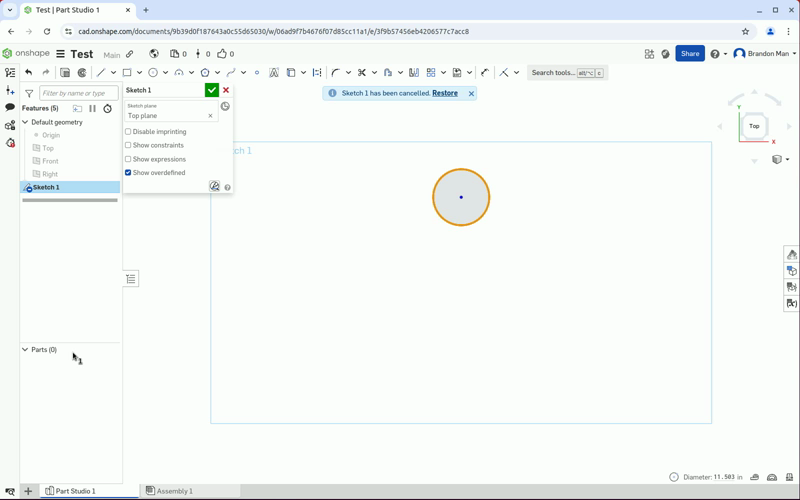
key(shift+e)
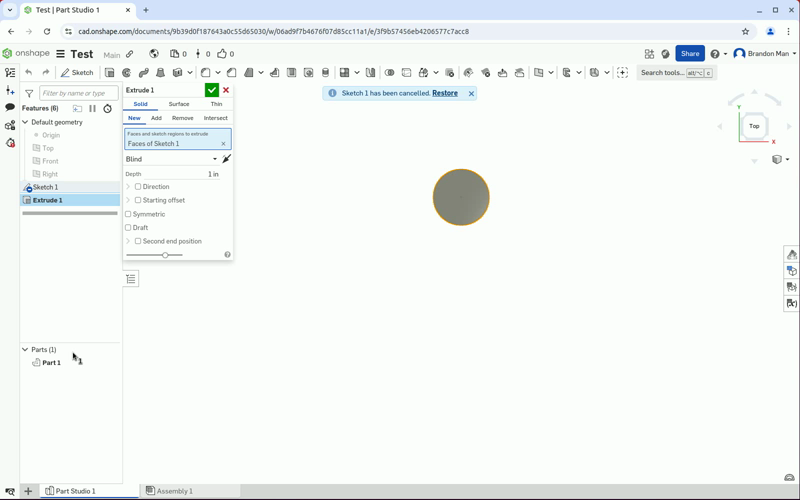
mouse_move(143, 106)
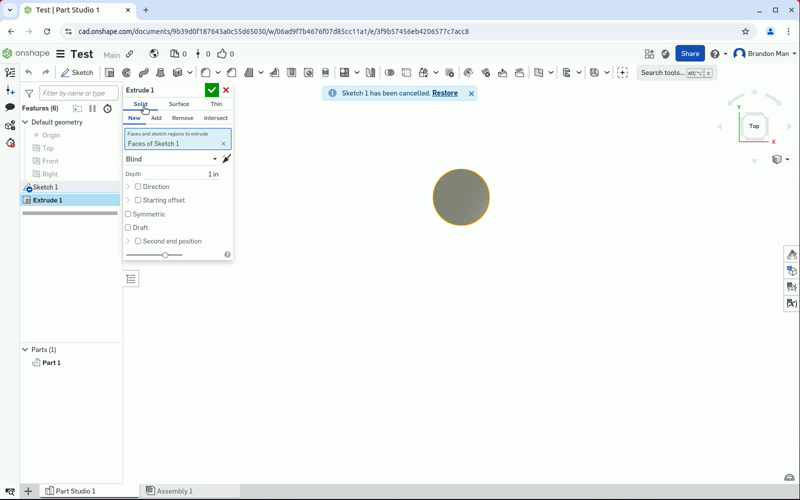
click(143, 106)
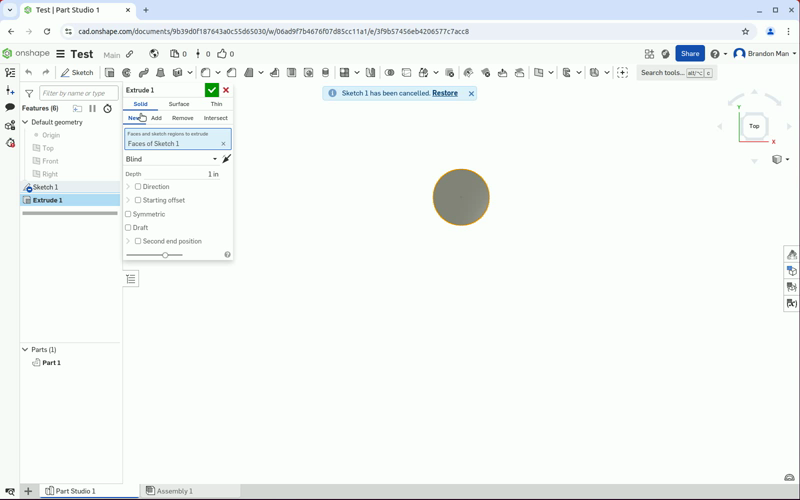
mouse_move(137, 120)
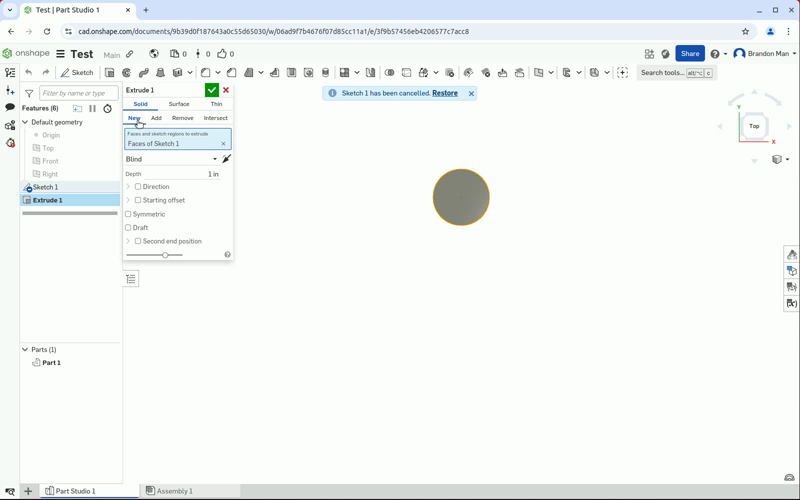
click(137, 120)
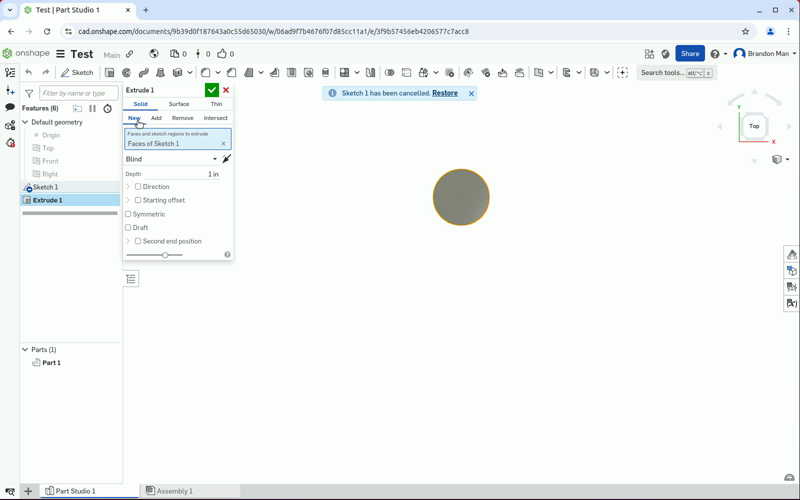
key(tab, 4)
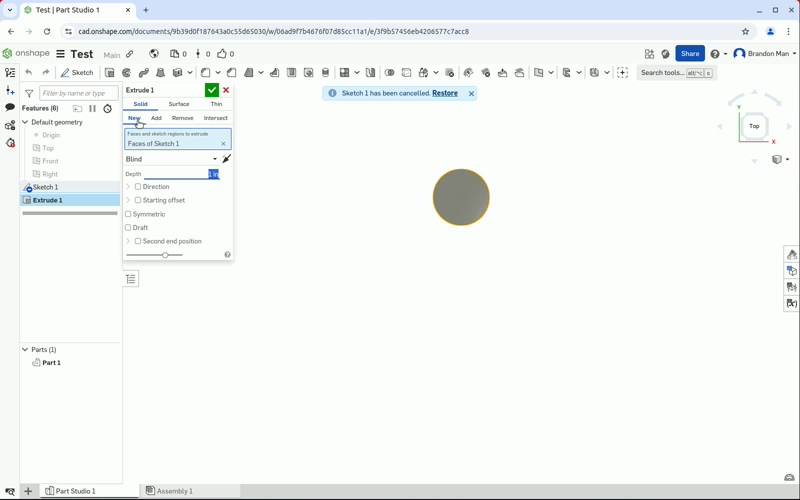
text(12.758)
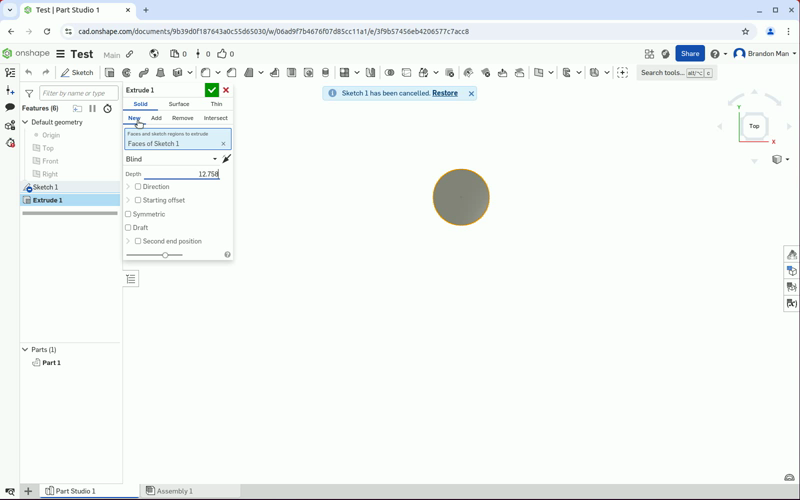
key(enter)
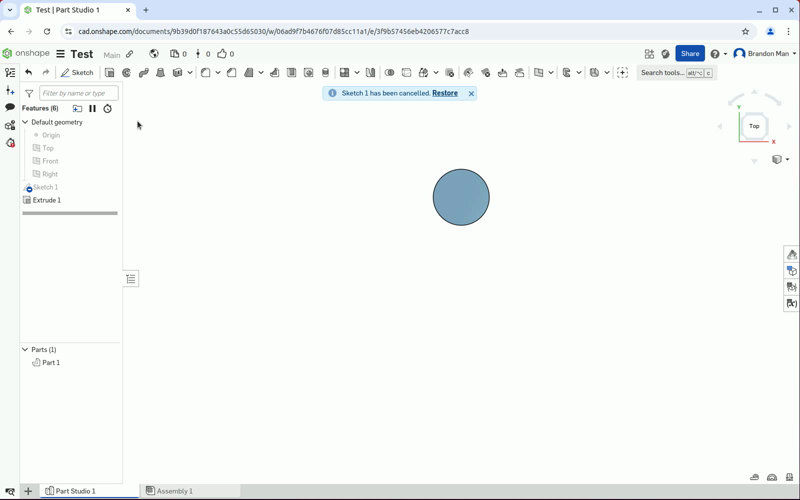
key(shift+h)
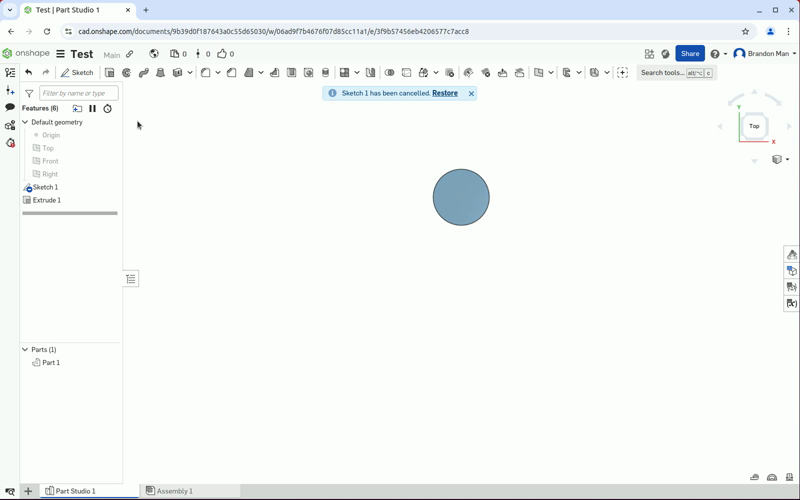
key(shift+h)
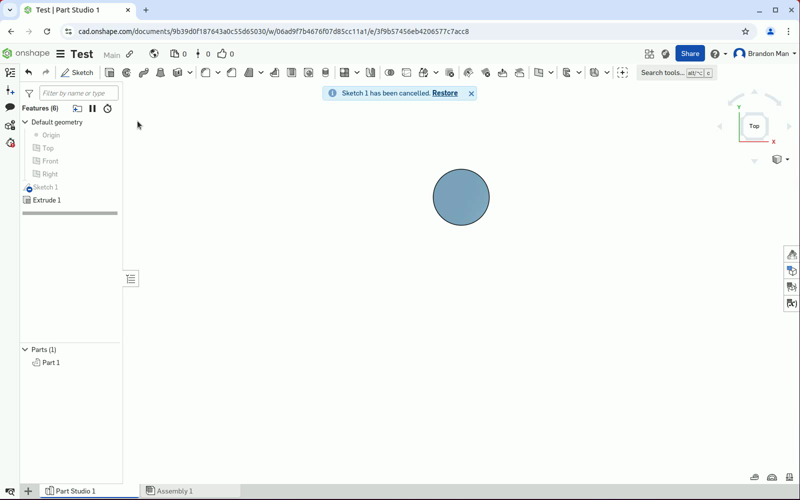
mouse_move(73, 189)
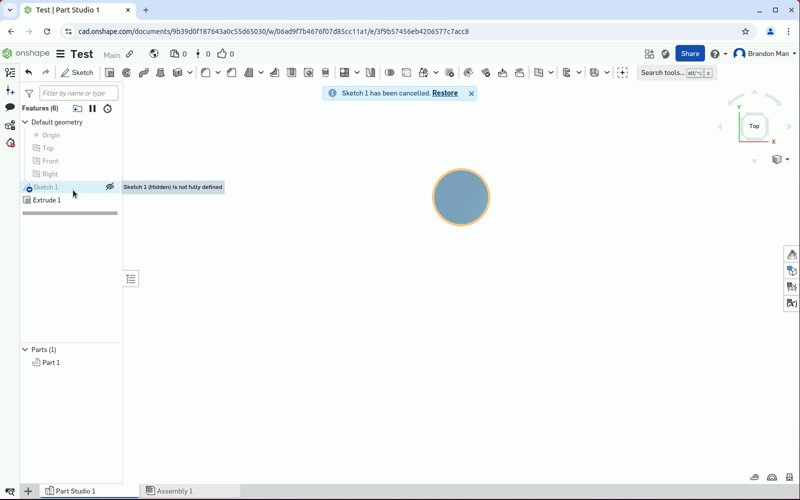
click(73, 189)
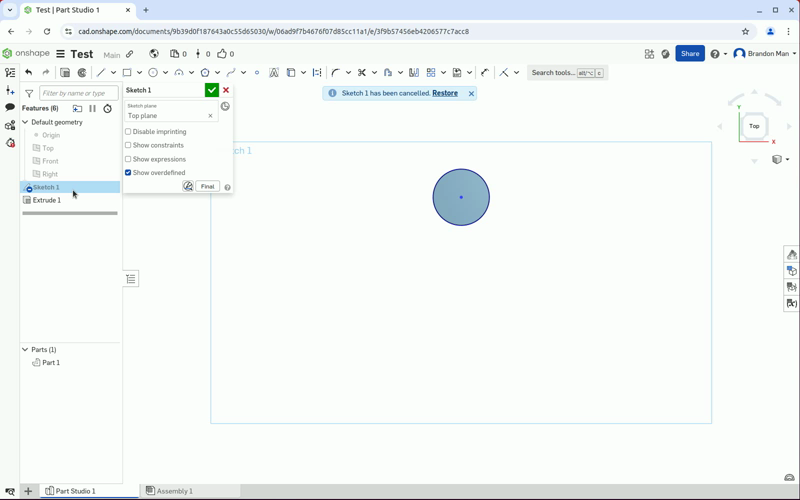
mouse_move(229, 92)
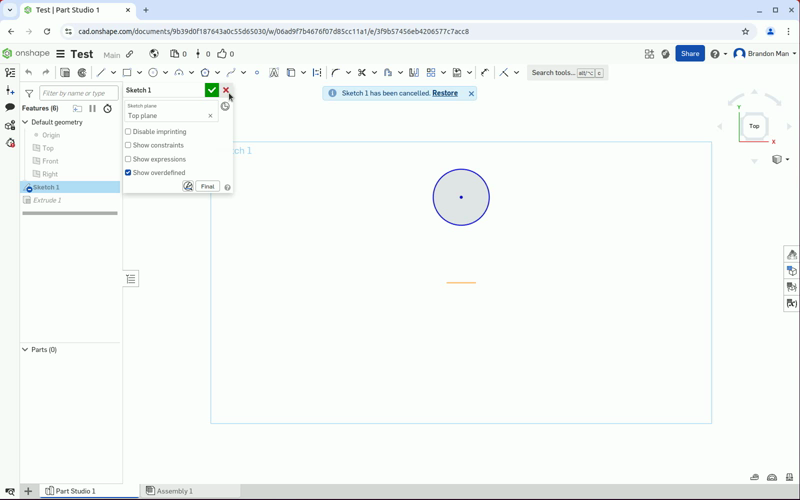
click(229, 92)
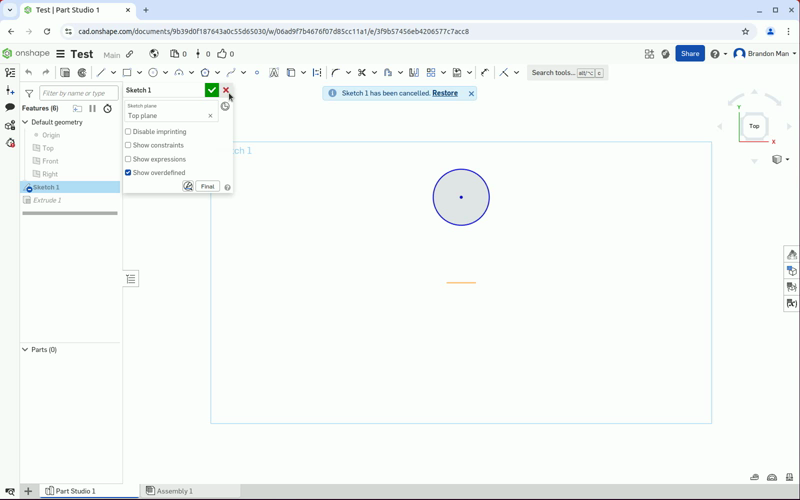
key(shift+s)
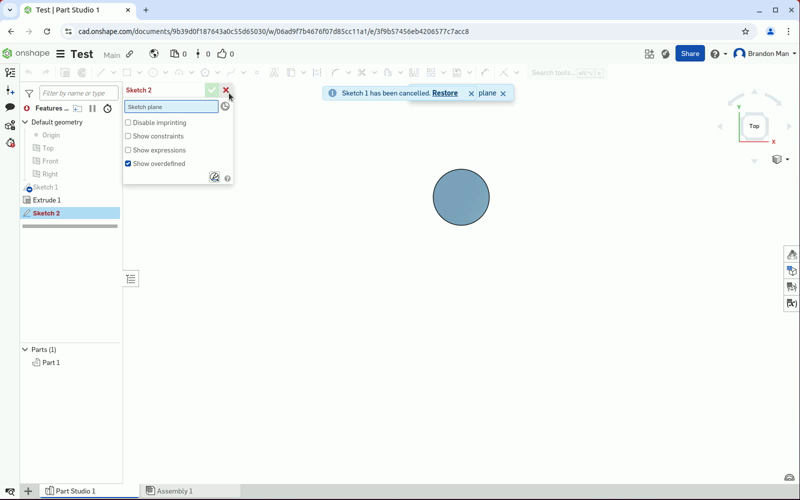
mouse_move(73, 150)
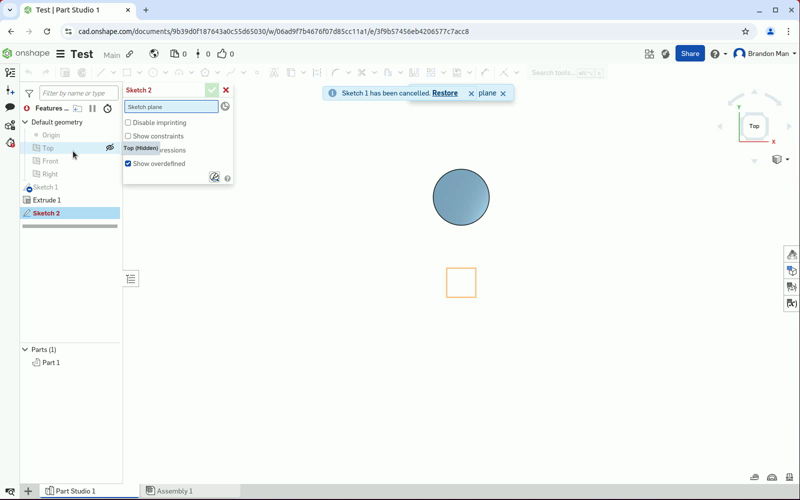
click(73, 150)
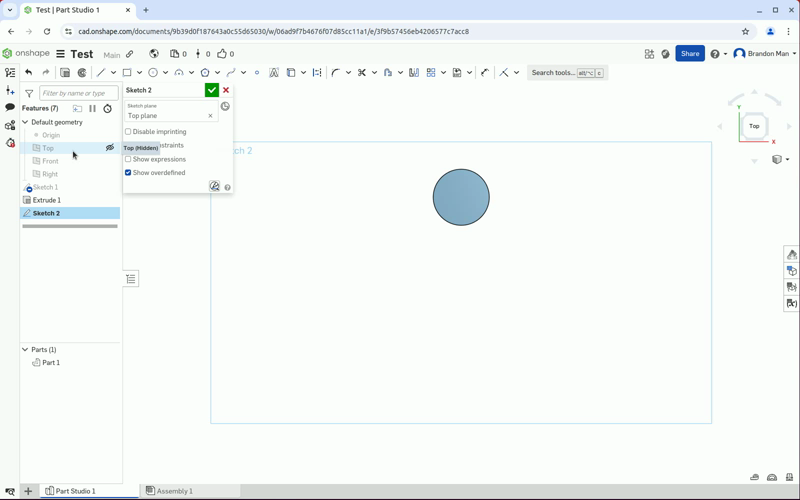
mouse_move(73, 352)
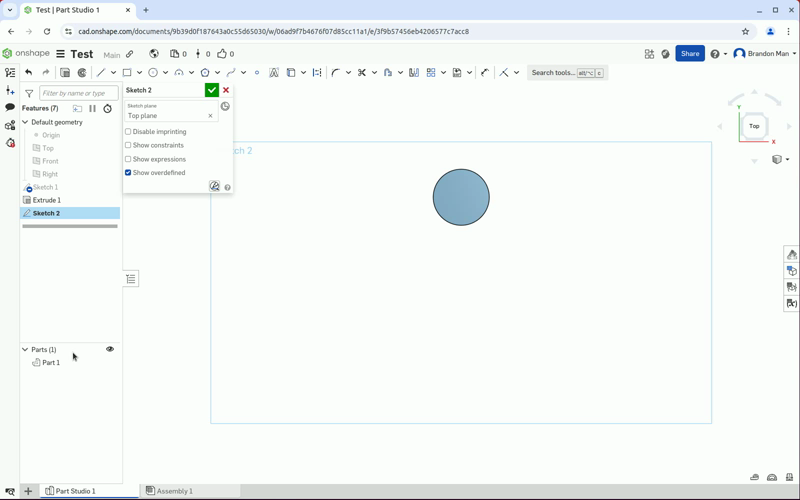
key(y)
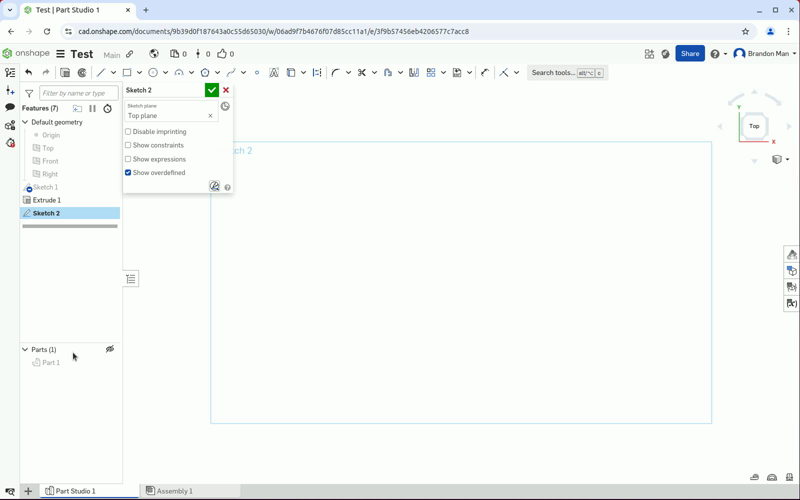
key(c)
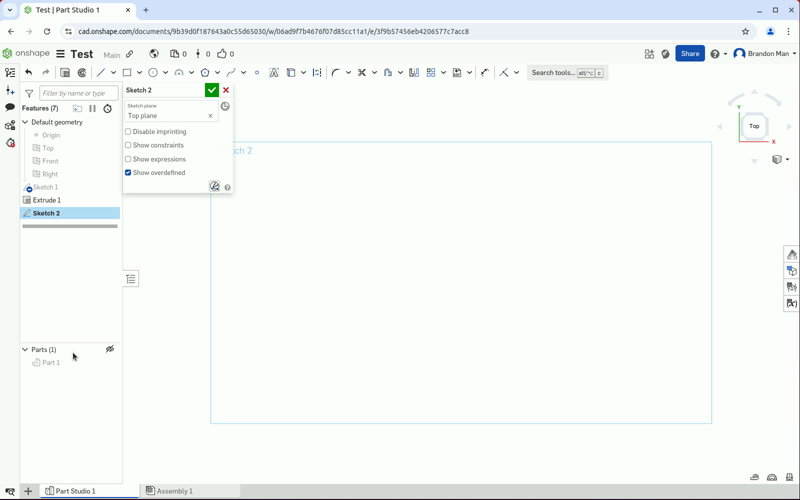
key_down(shift)
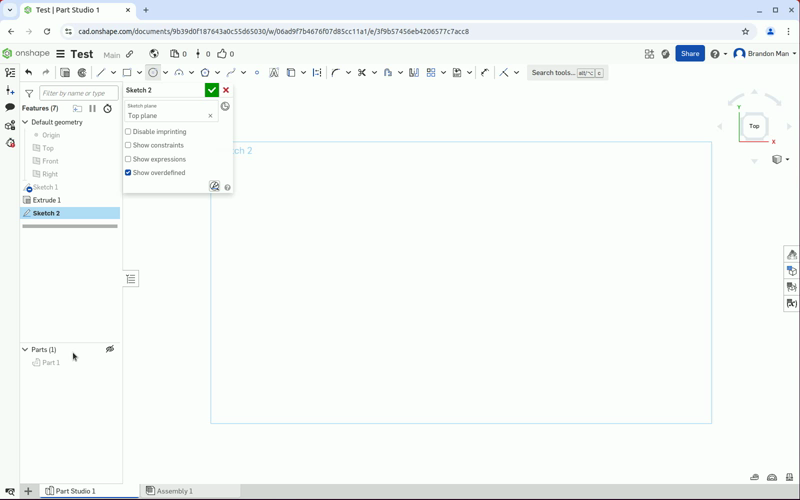
mouse_move(387, 326)
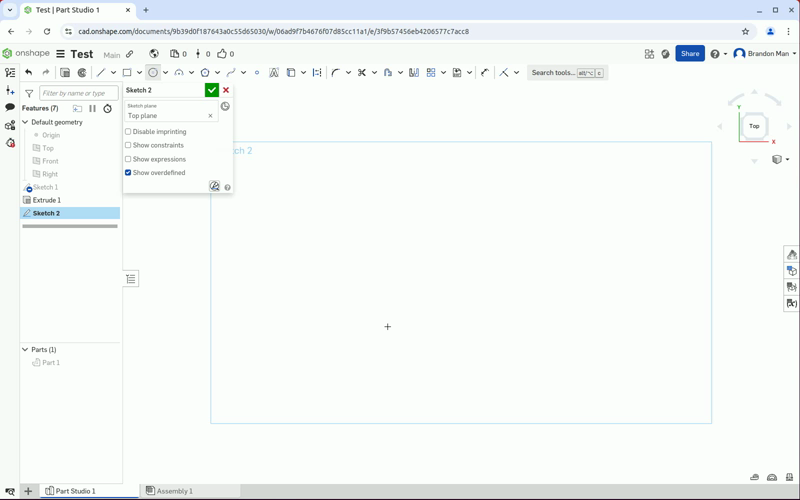
click(387, 326)
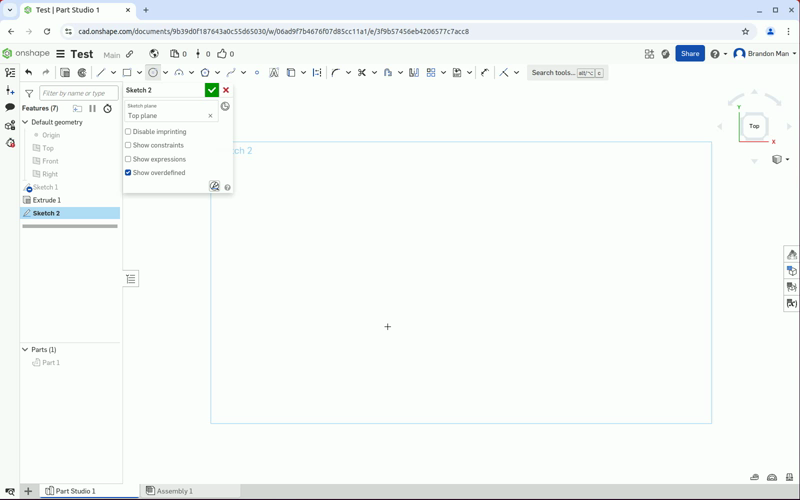
key_up(shift)
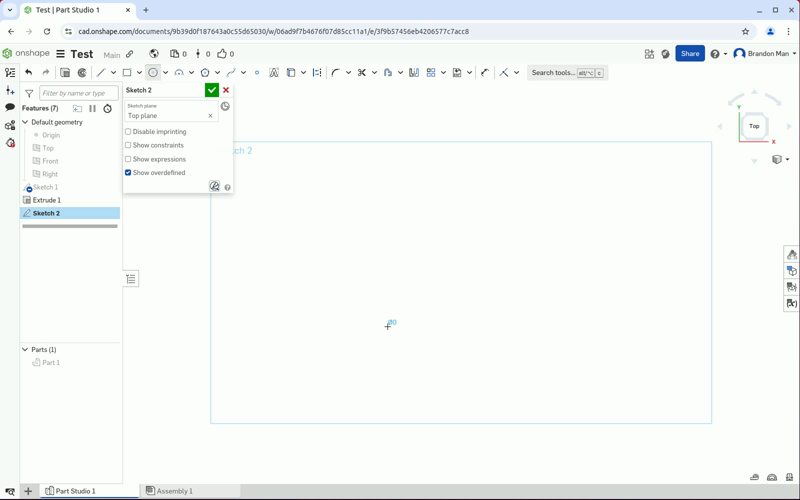
mouse_move(415, 326)
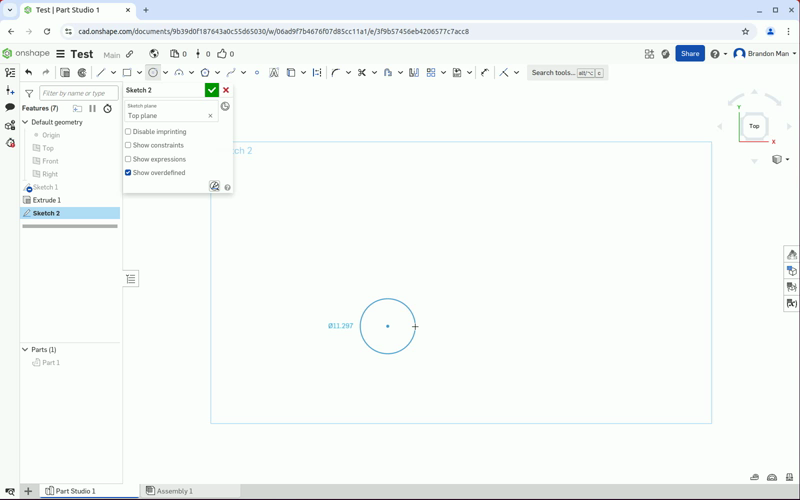
click(415, 326)
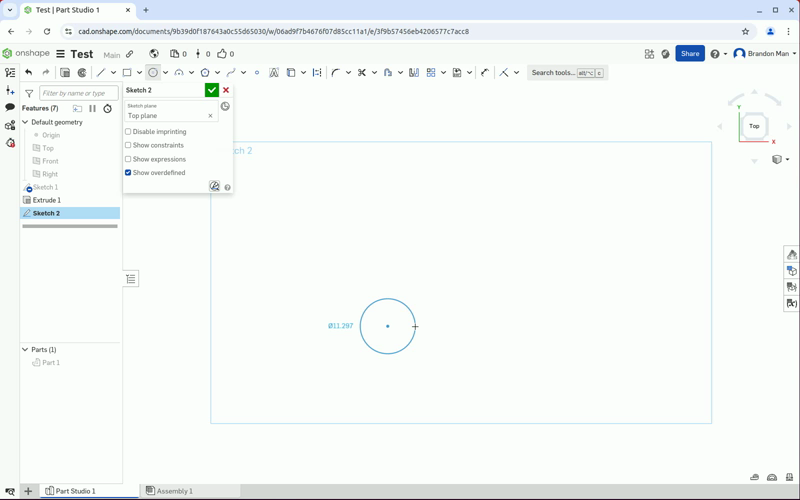
key(esc)
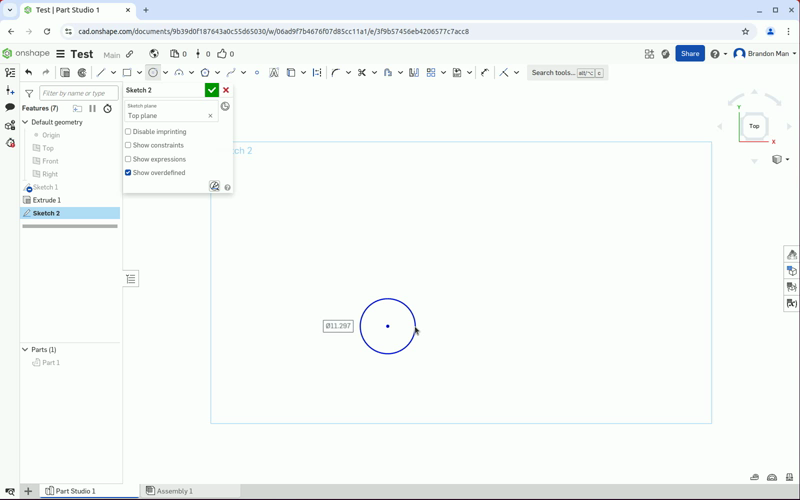
mouse_move(368, 323)
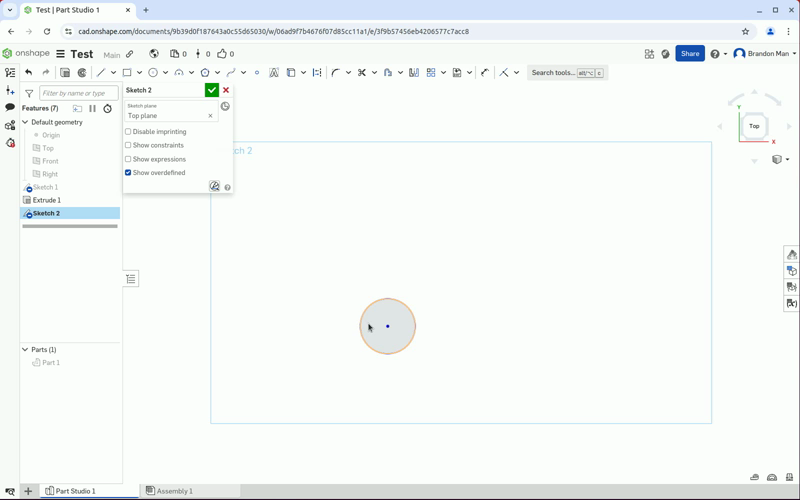
click(368, 323)
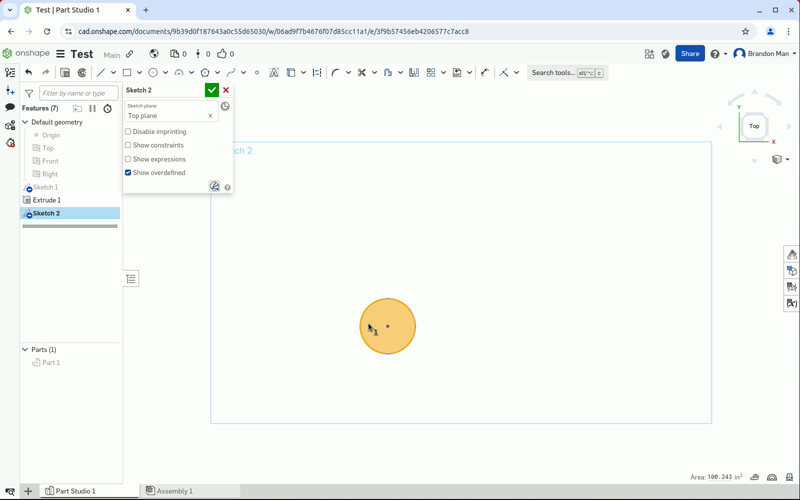
mouse_move(73, 352)
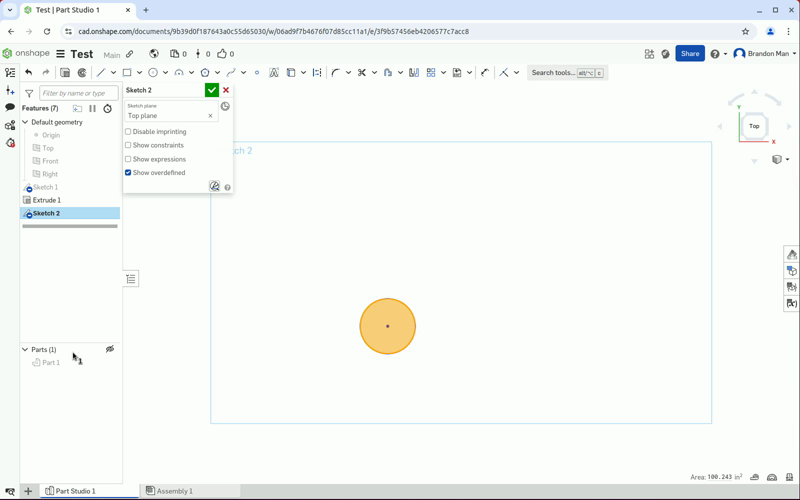
key(shift+y)
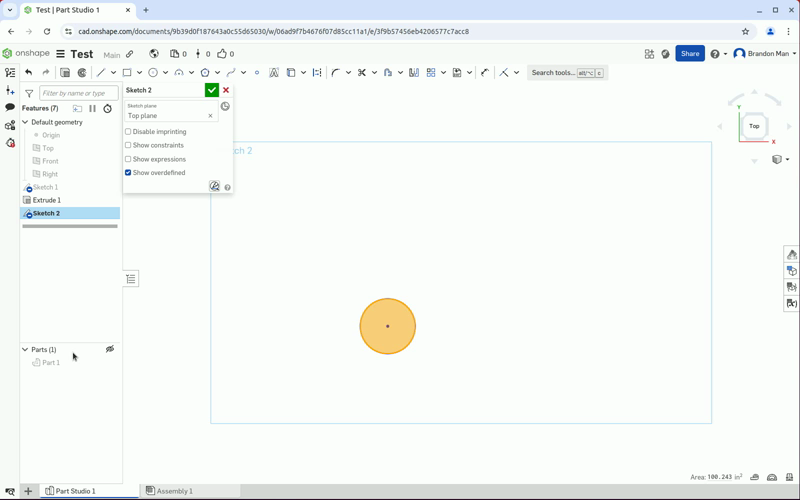
key(shift+e)
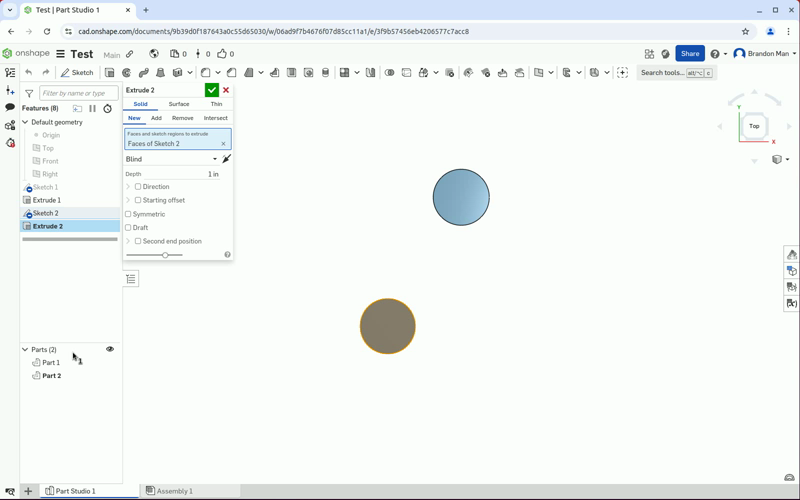
mouse_move(143, 106)
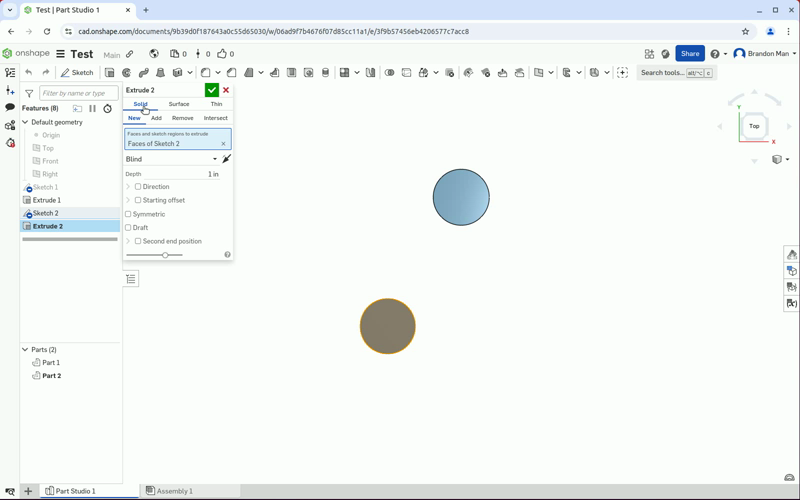
click(143, 106)
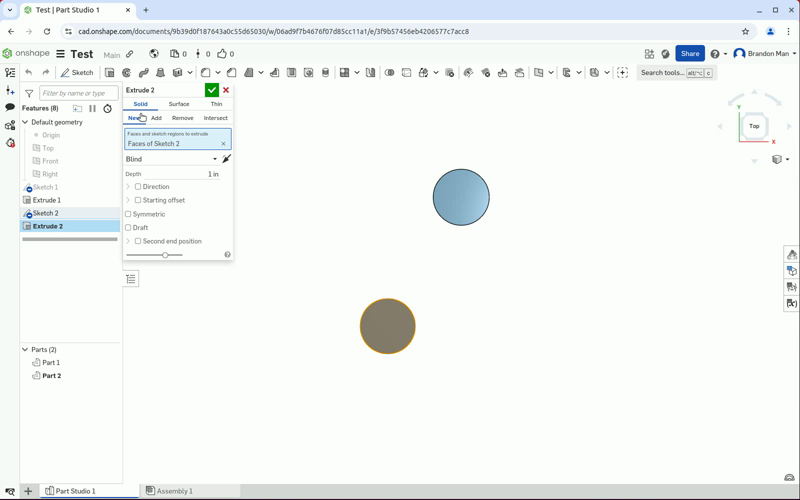
mouse_move(137, 120)
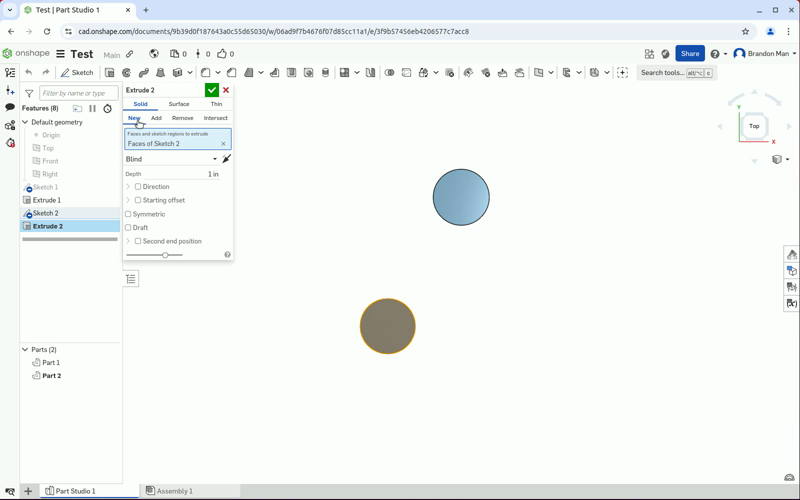
click(137, 120)
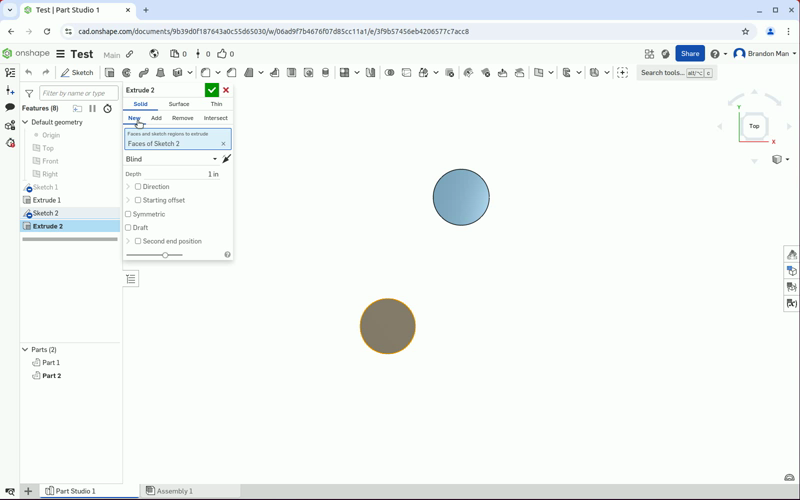
key(tab, 4)
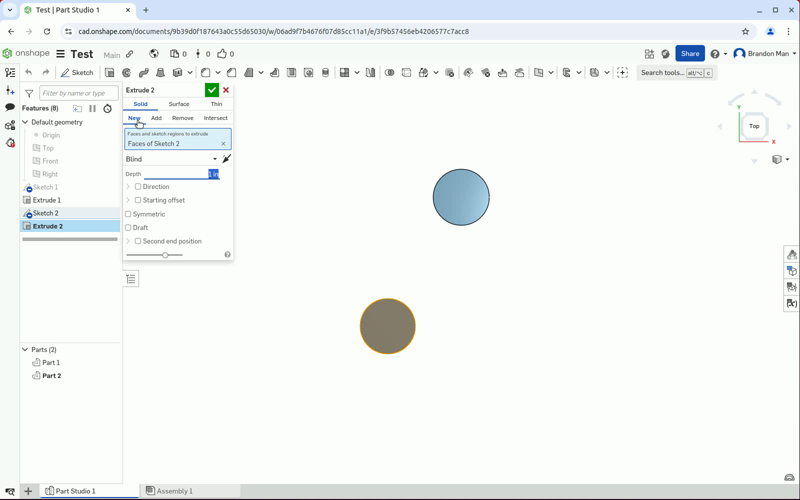
text(12.758)
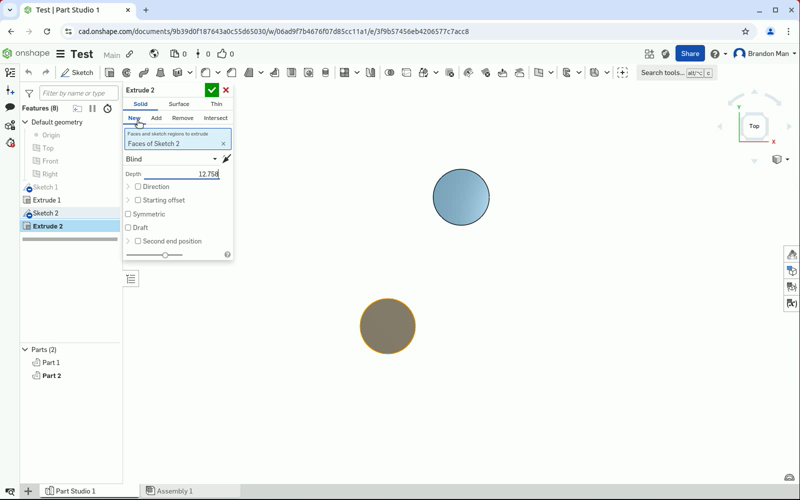
key(enter)
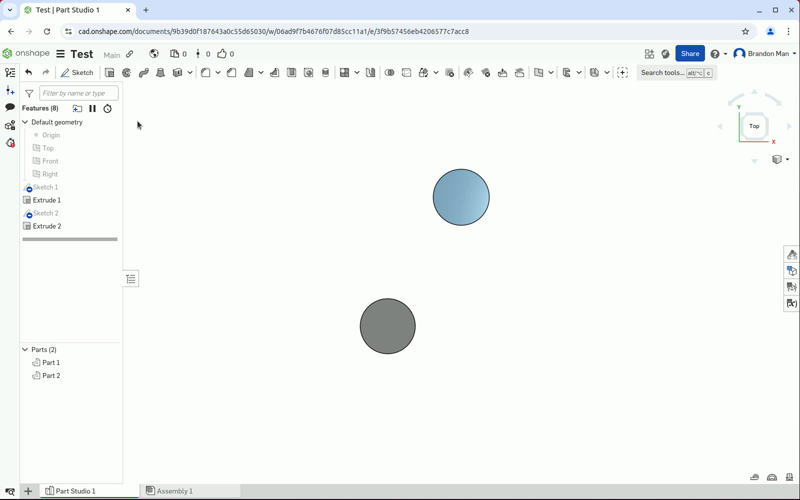
key(shift+h)
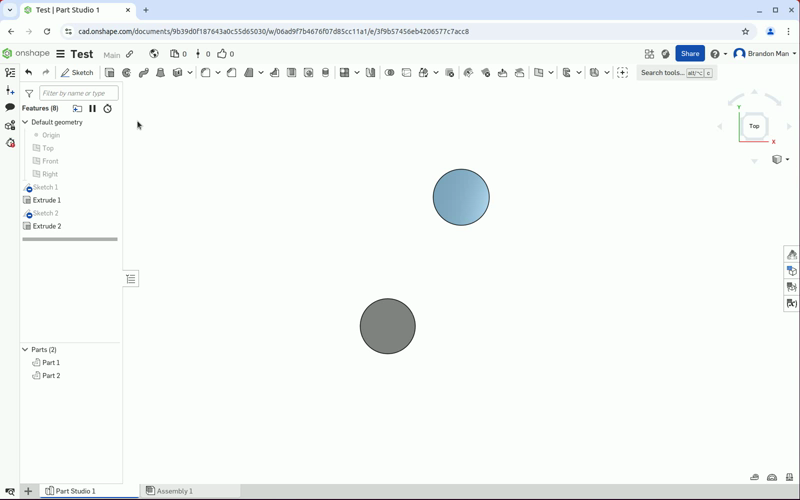
key(shift+h)
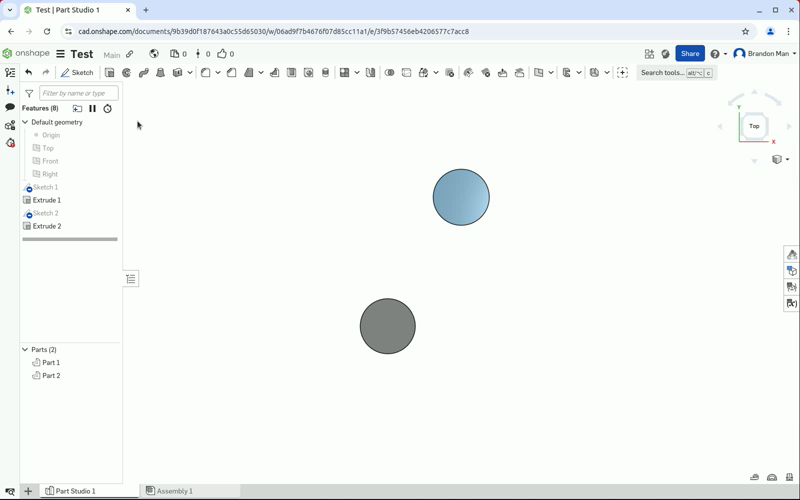
mouse_move(73, 189)
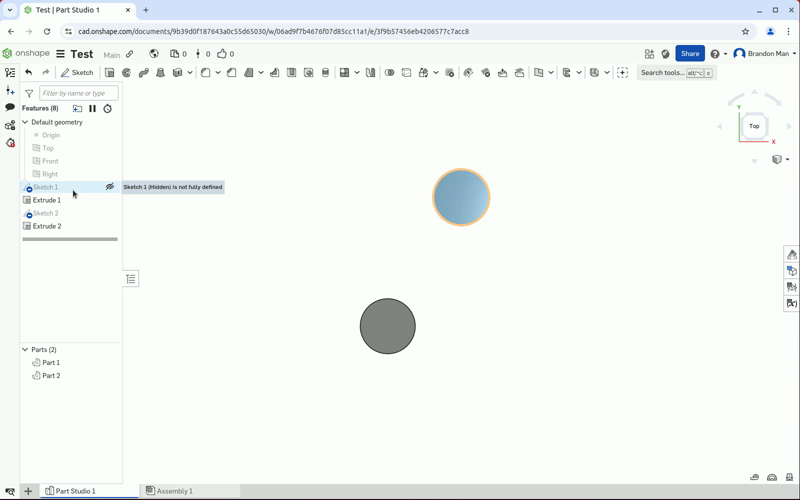
click(73, 189)
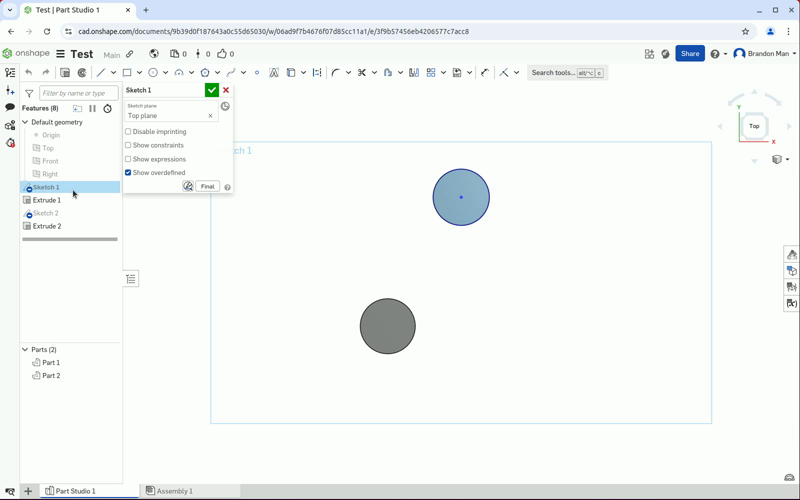
mouse_move(229, 92)
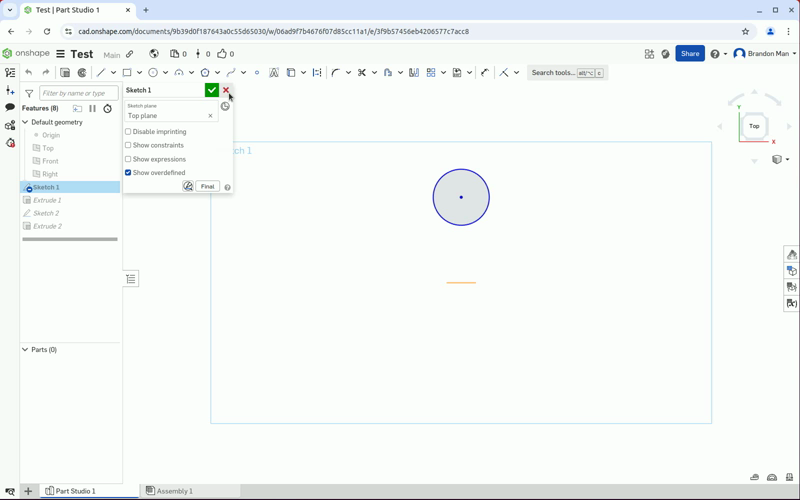
click(229, 92)
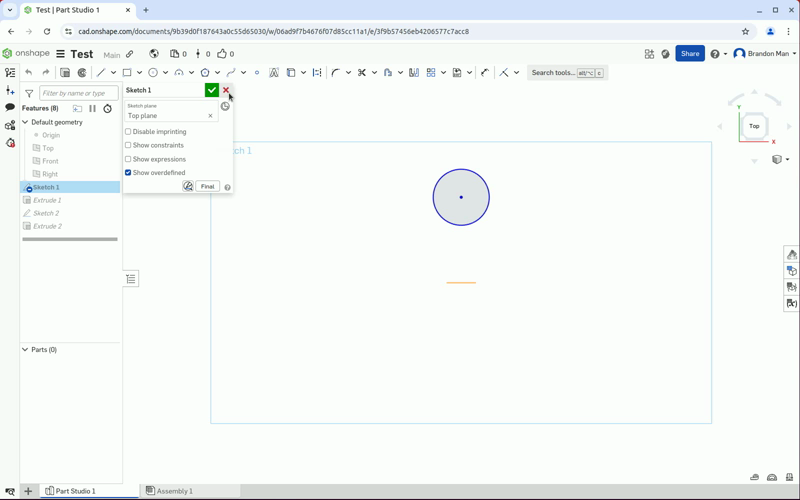
key(shift+s)
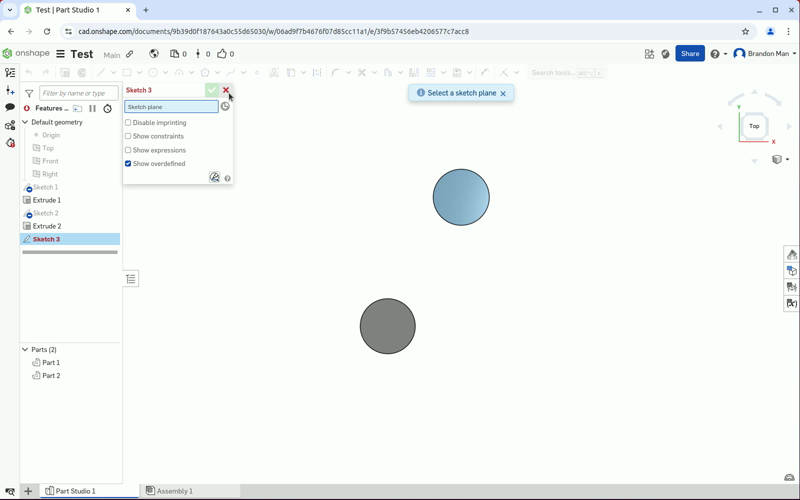
mouse_move(73, 150)
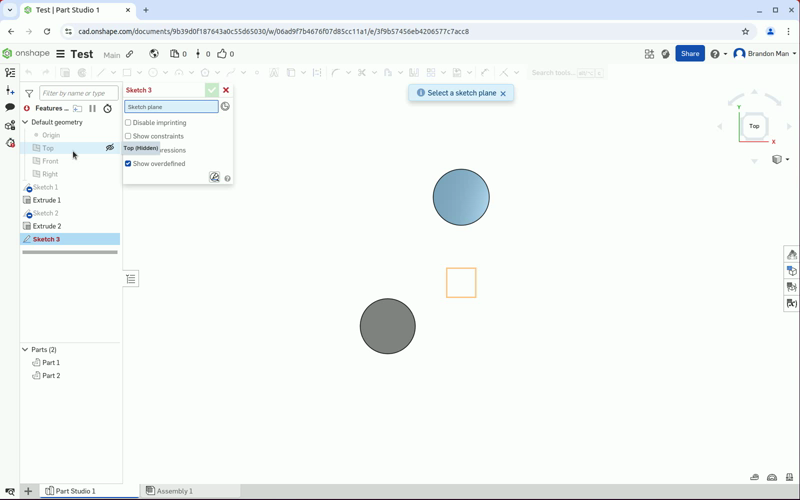
click(73, 150)
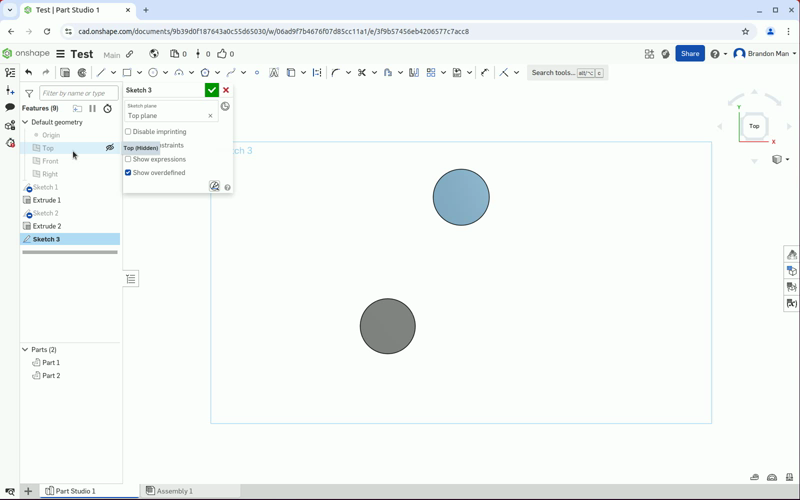
mouse_move(73, 352)
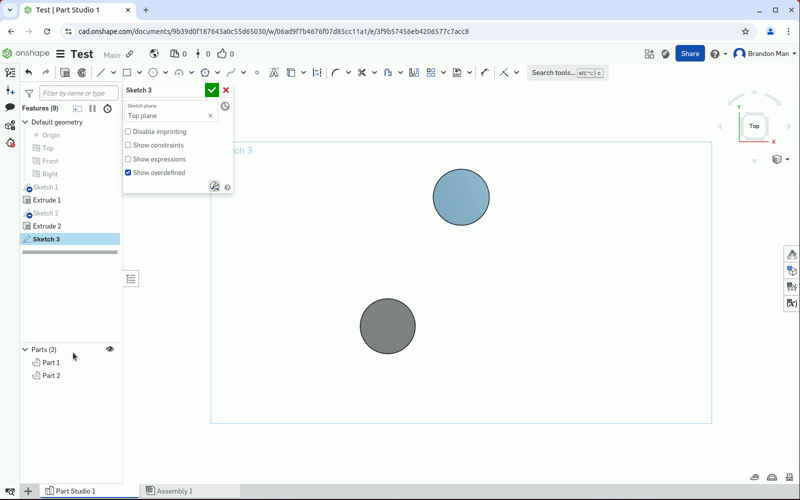
key(y)
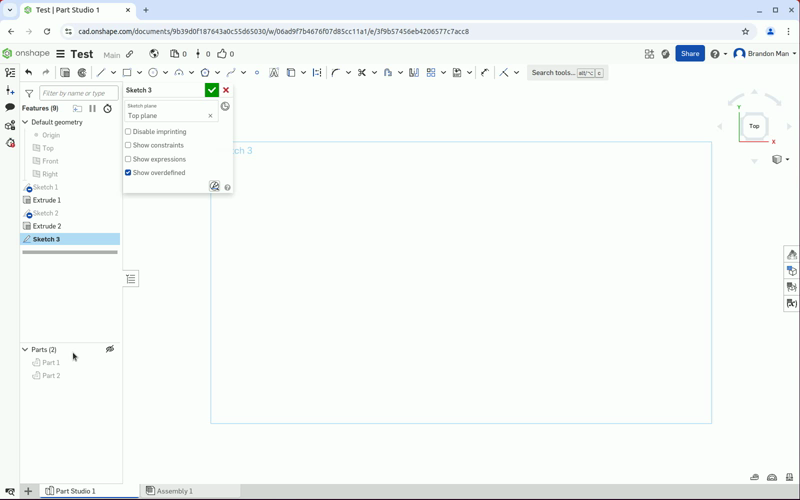
key(c)
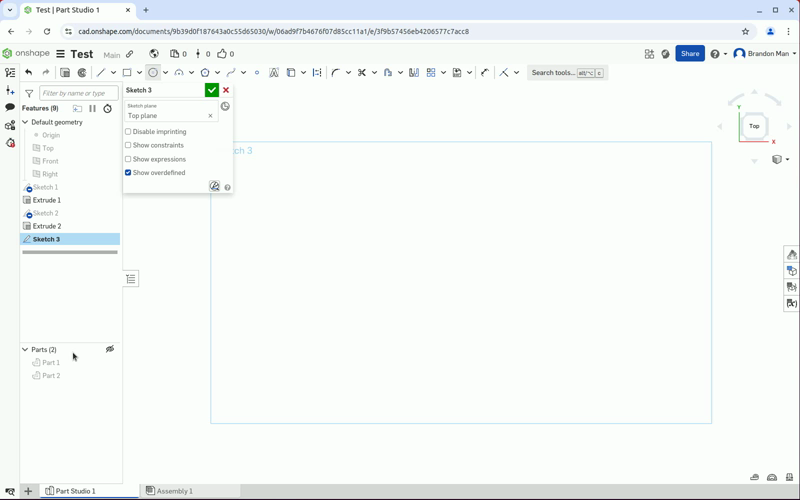
key_down(shift)
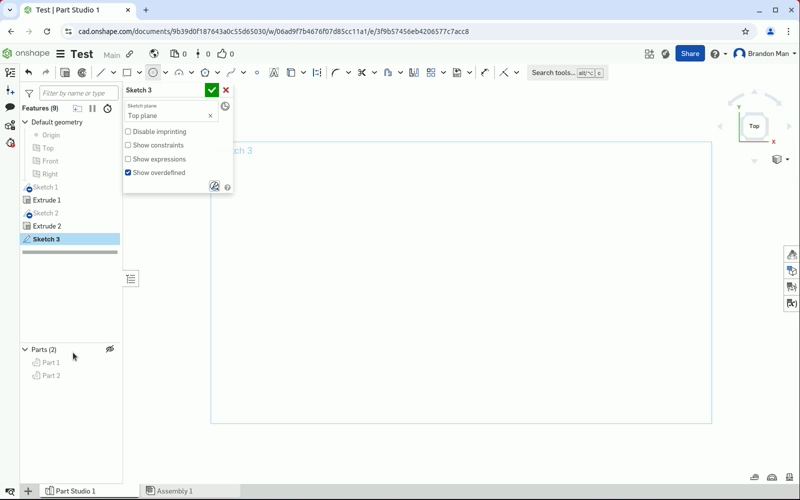
mouse_move(535, 326)
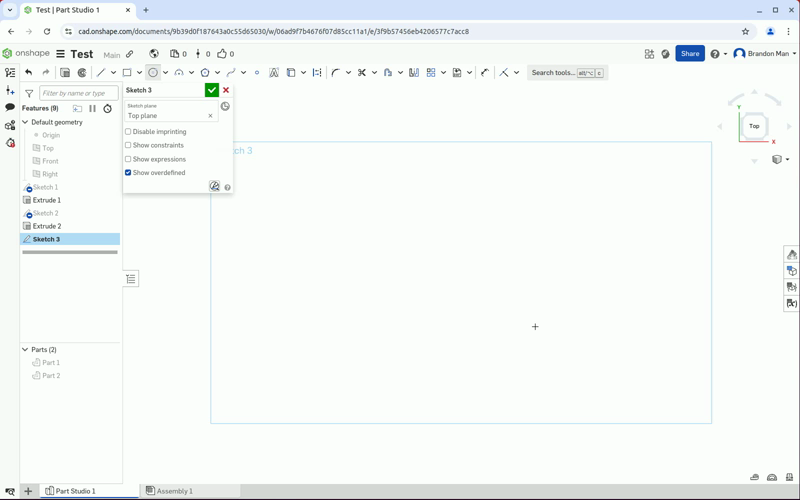
click(535, 326)
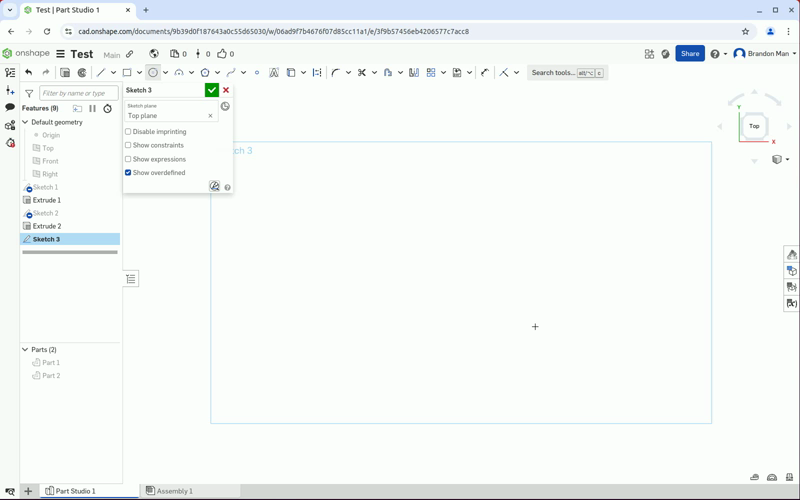
key_up(shift)
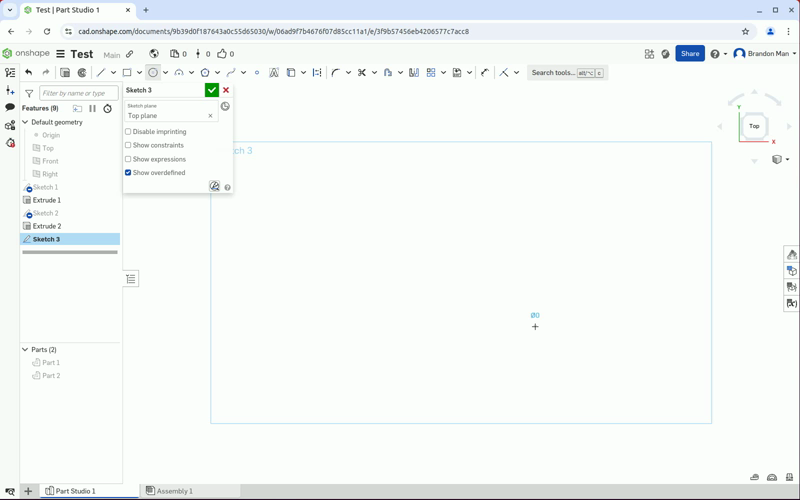
mouse_move(562, 326)
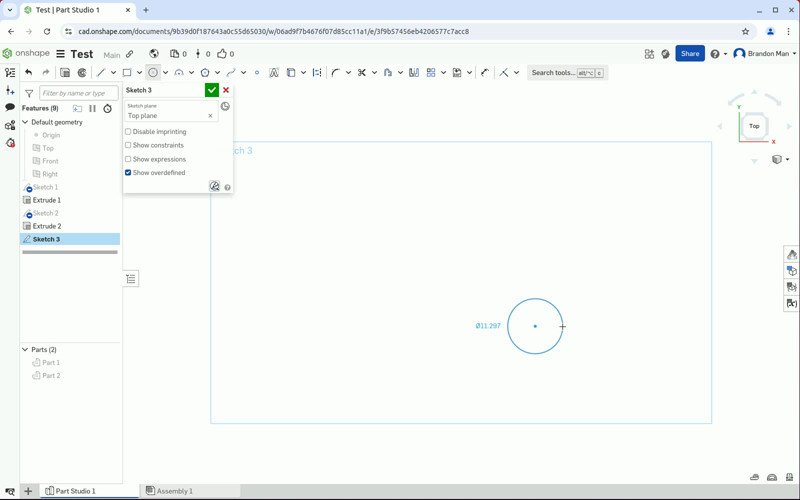
click(562, 326)
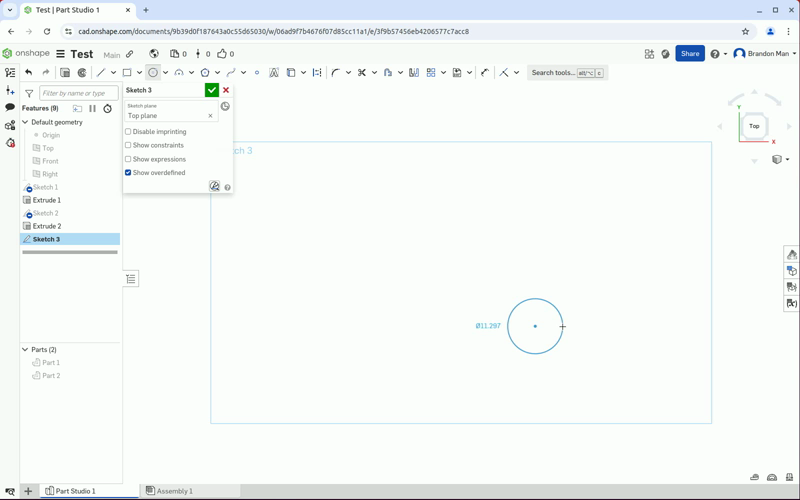
key(esc)
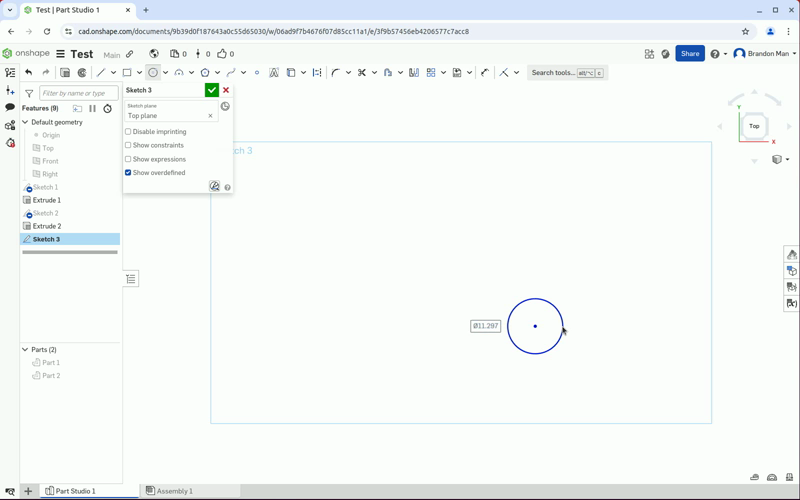
mouse_move(543, 315)
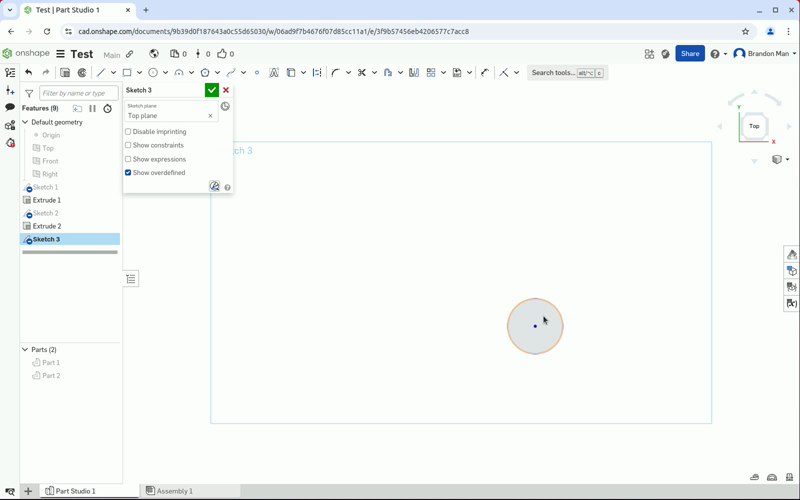
click(543, 315)
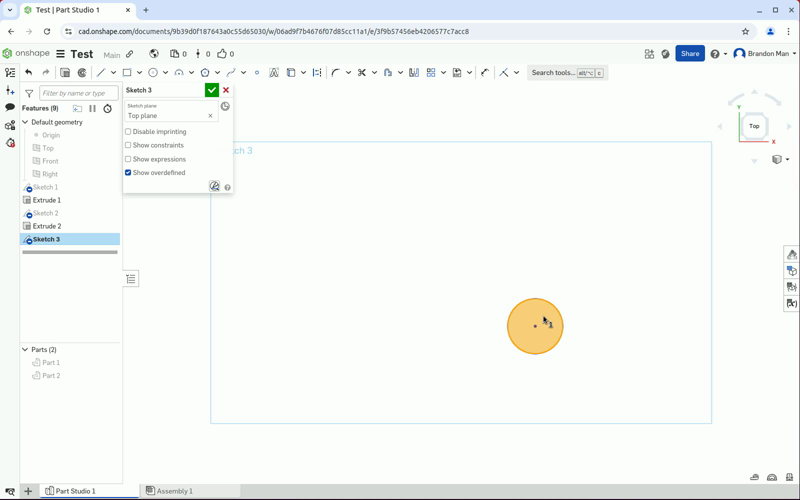
mouse_move(73, 352)
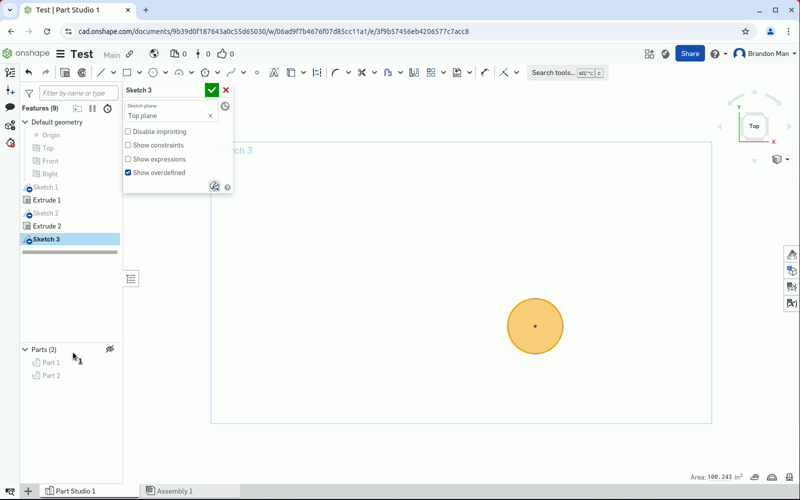
key(shift+y)
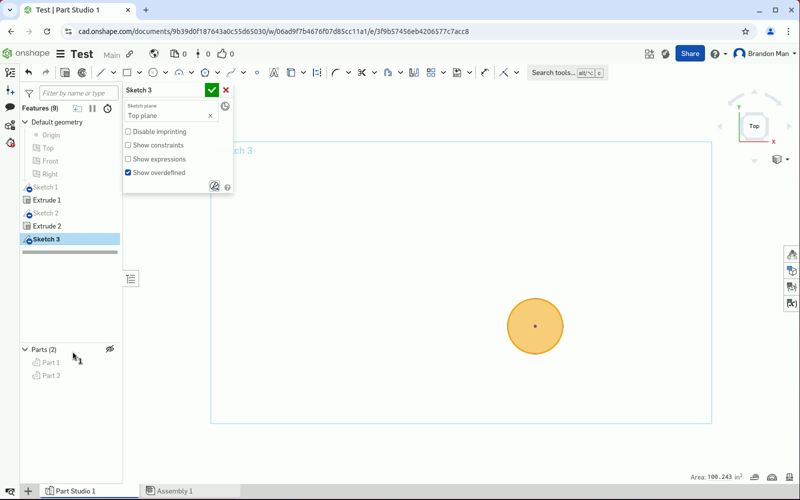
key(shift+e)
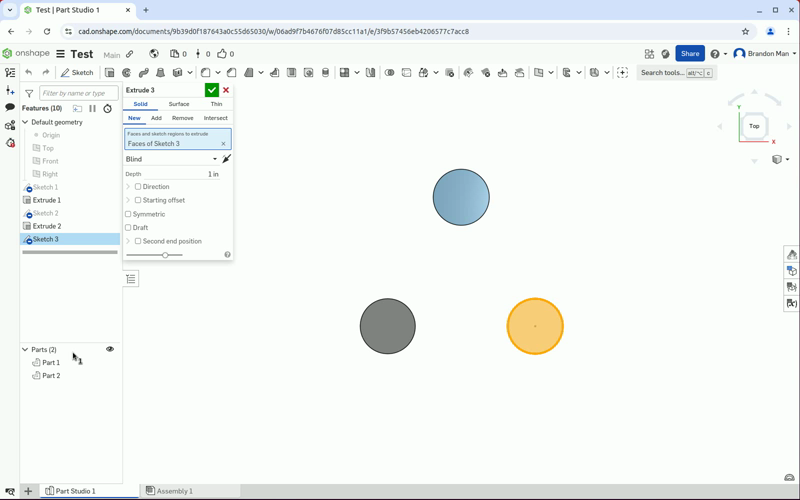
mouse_move(143, 106)
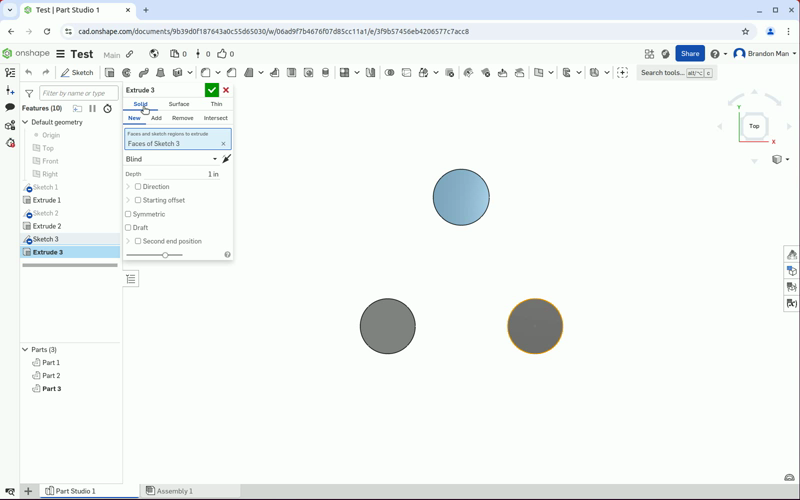
click(143, 106)
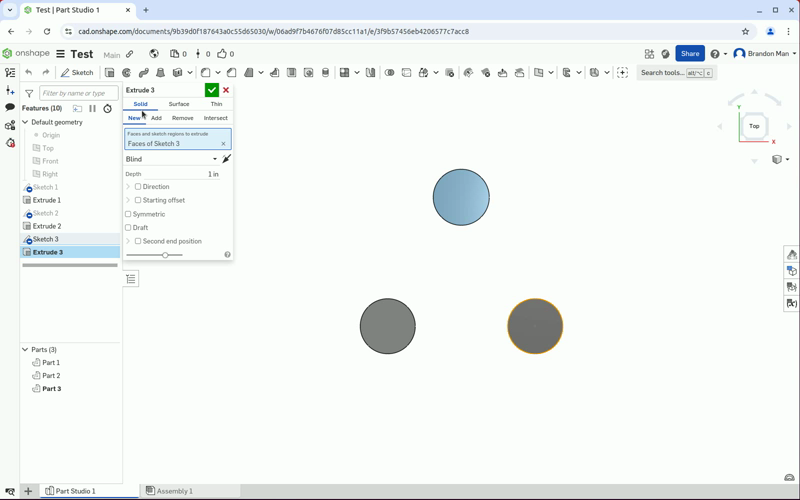
mouse_move(137, 120)
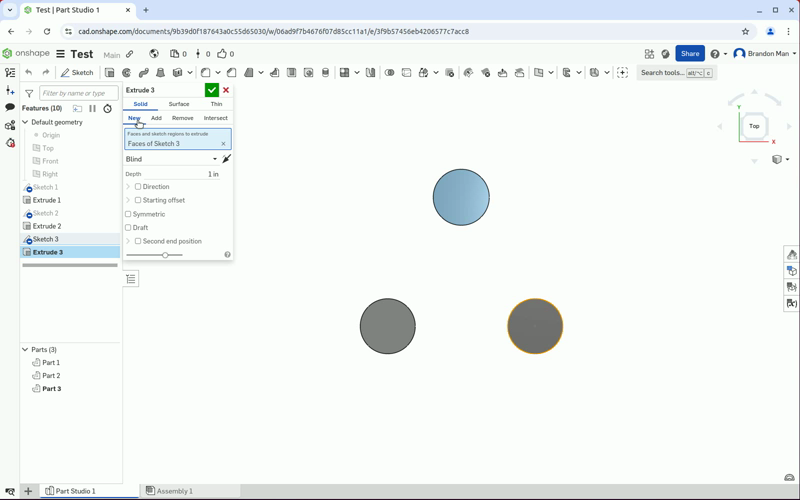
click(137, 120)
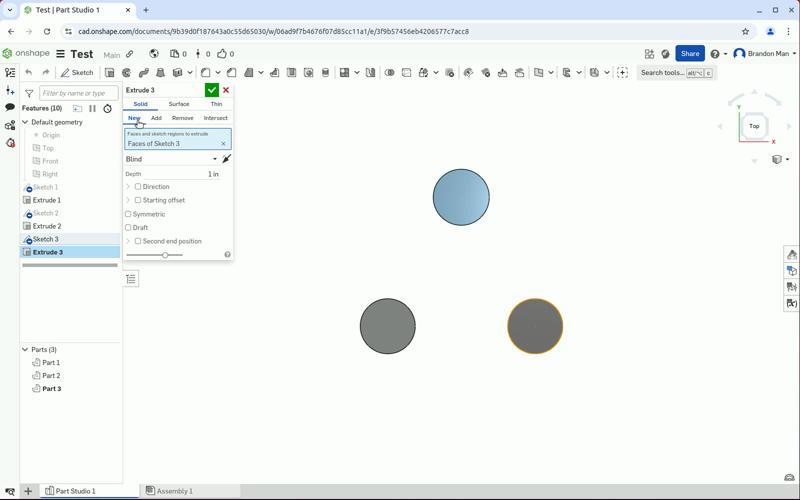
key(tab, 4)
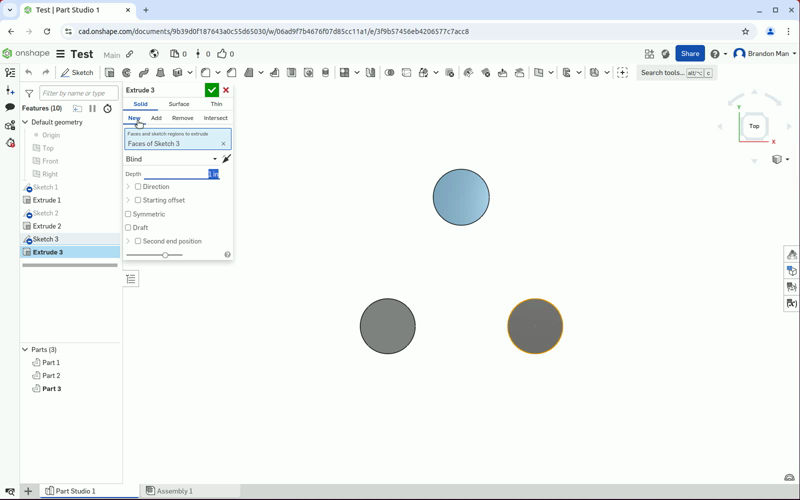
text(12.758)
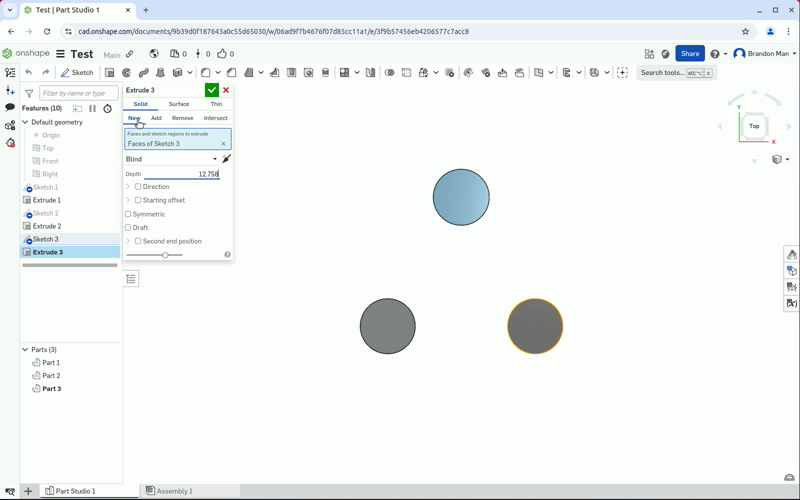
key(enter)
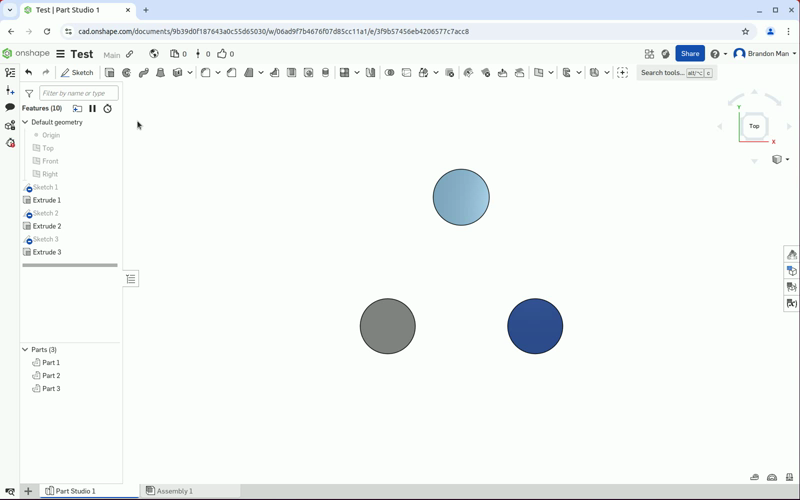
key(shift+h)
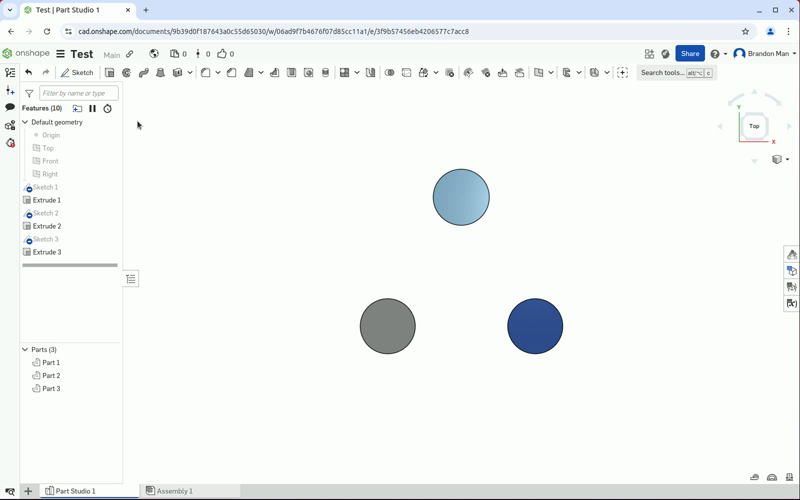
key(shift+h)
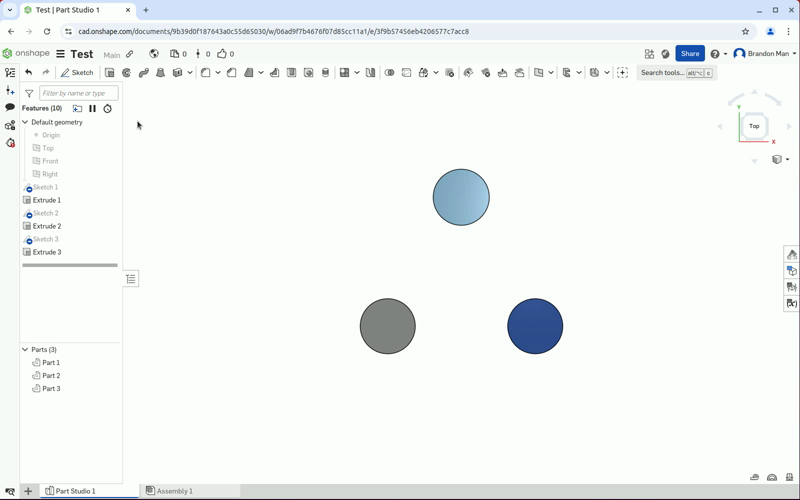
mouse_move(73, 189)
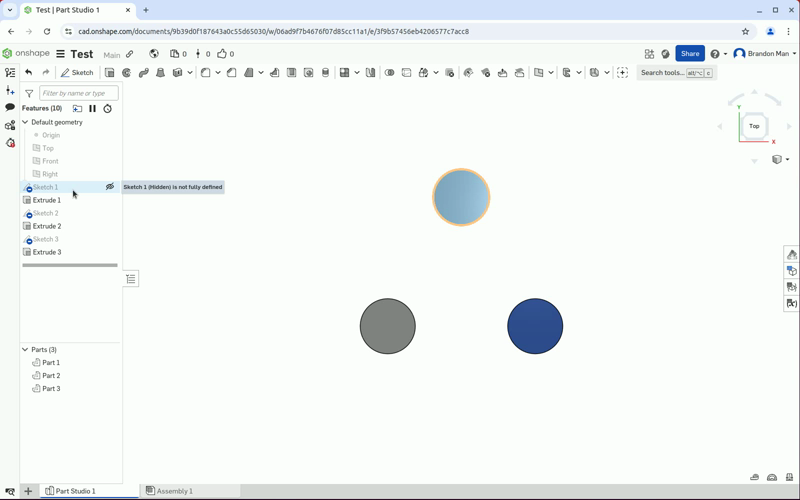
click(73, 189)
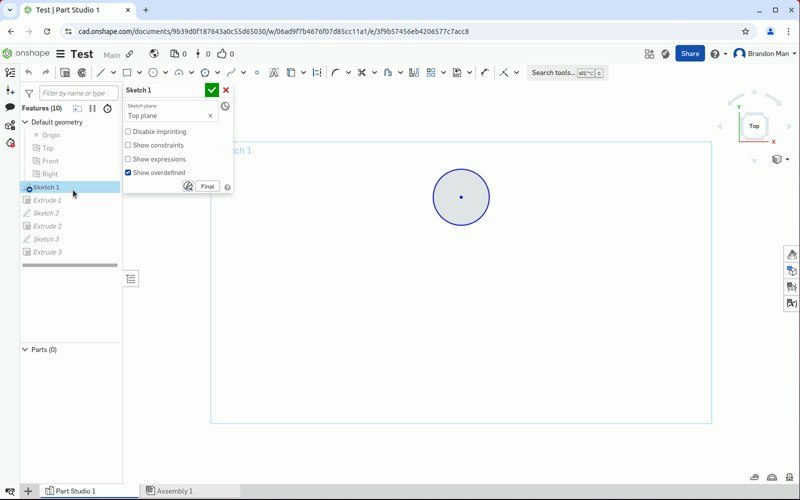
mouse_move(229, 92)
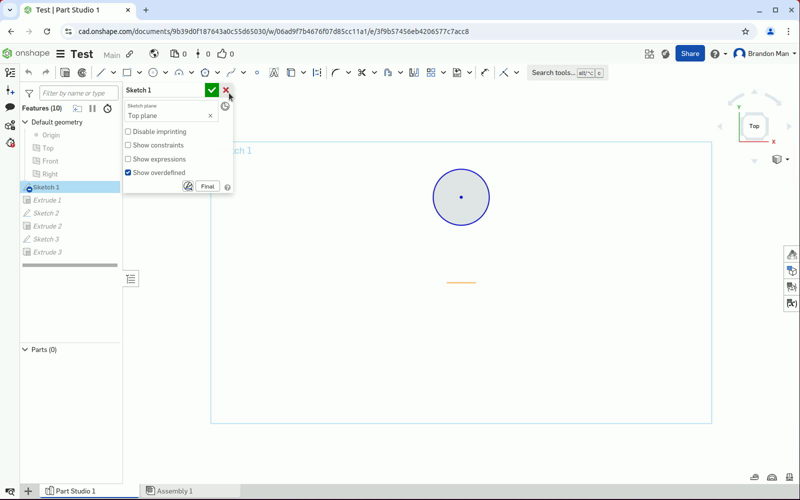
click(229, 92)
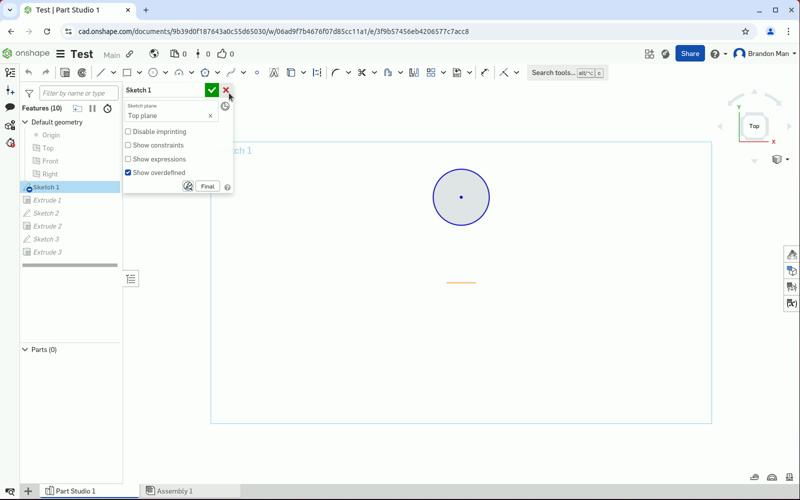
key(shift+s)
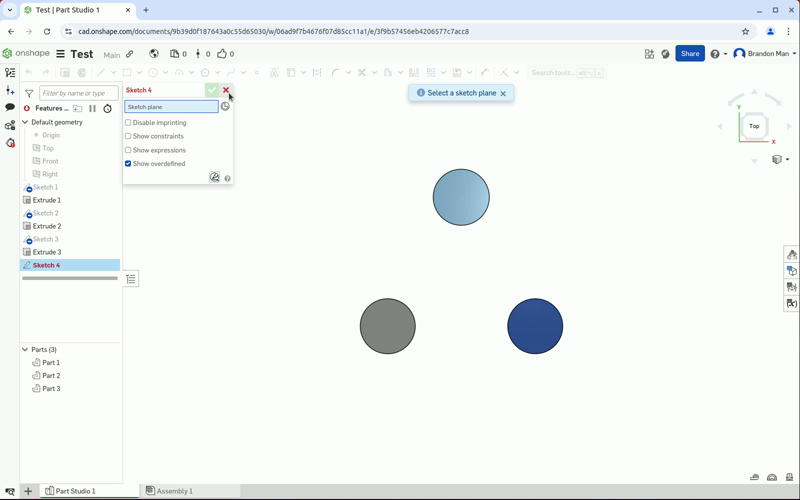
mouse_move(73, 150)
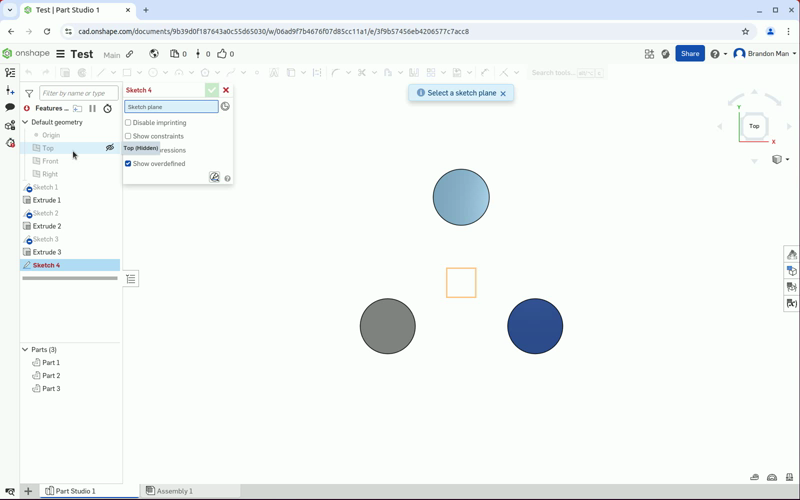
click(73, 150)
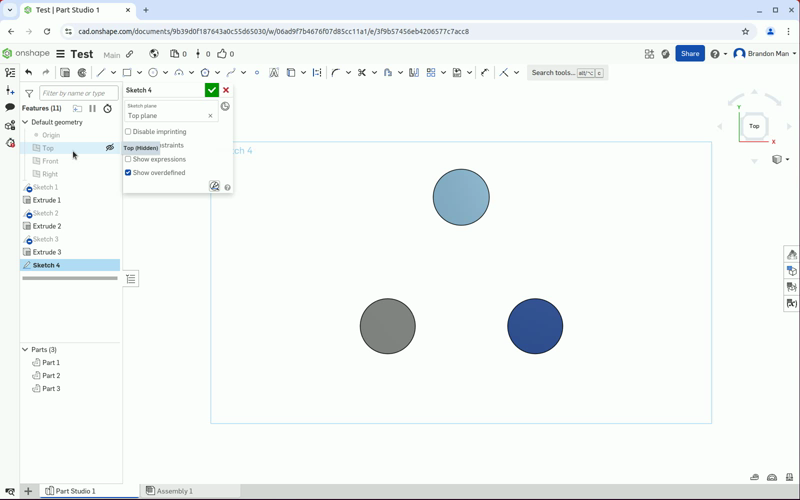
mouse_move(73, 352)
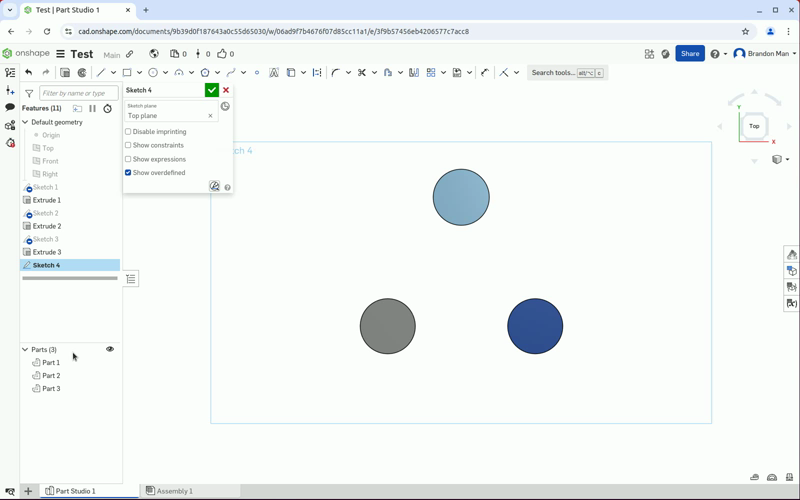
key(y)
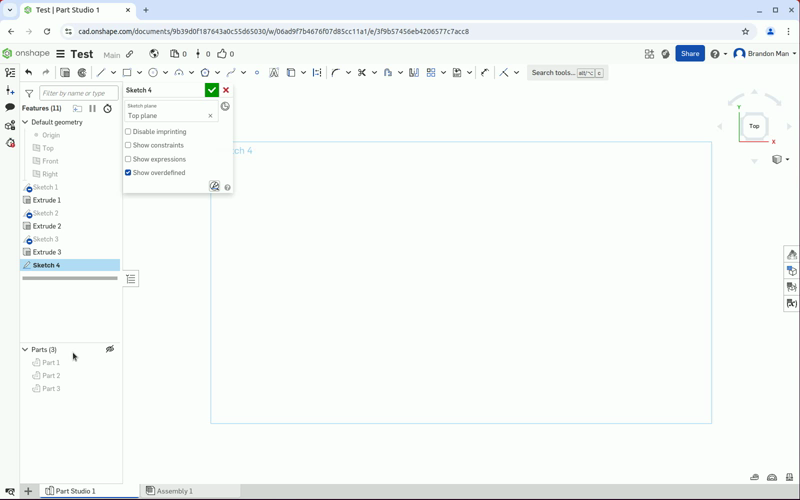
key(a)
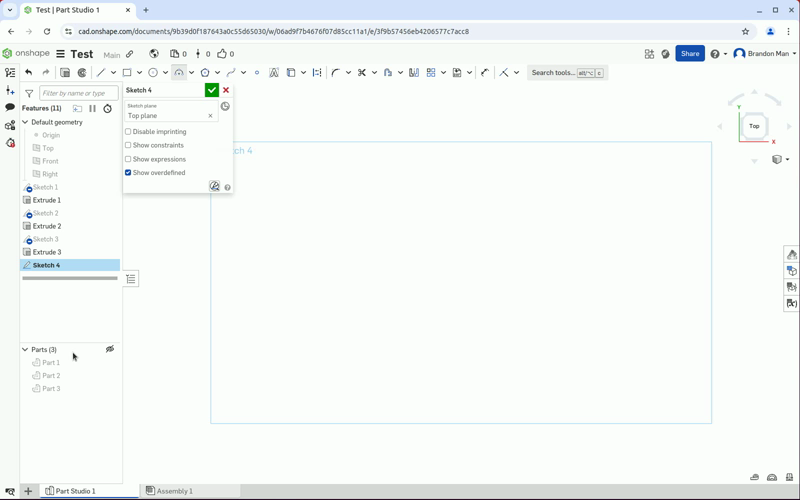
key_down(shift)
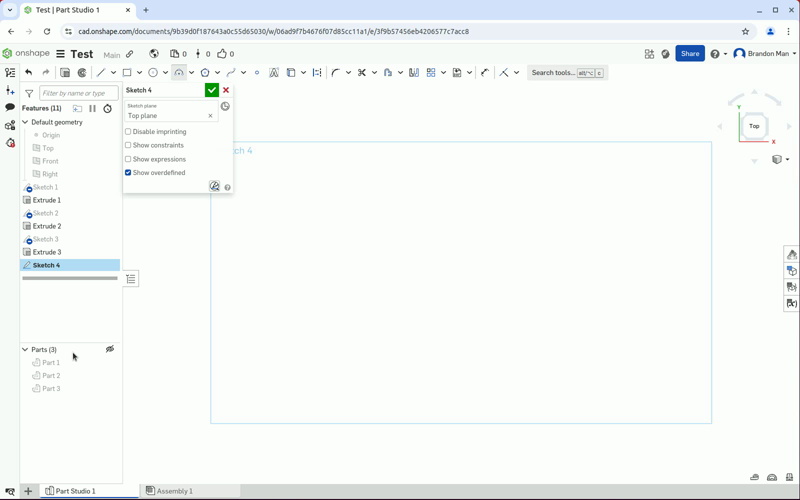
mouse_move(391, 299)
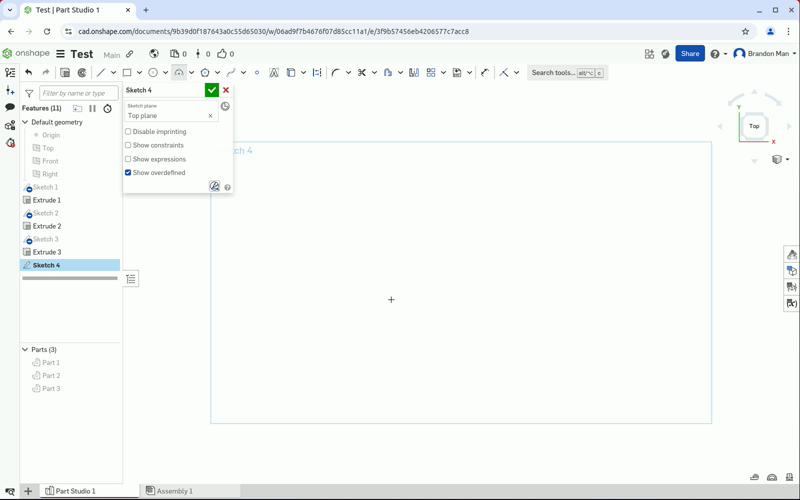
click(391, 299)
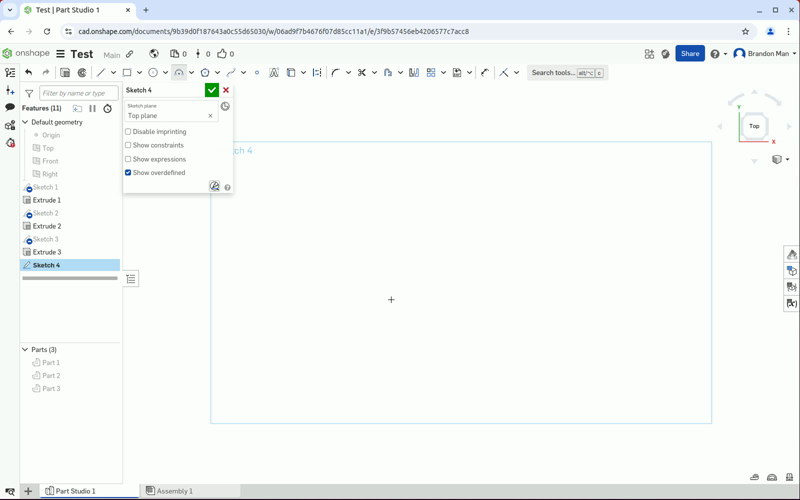
key_up(shift)
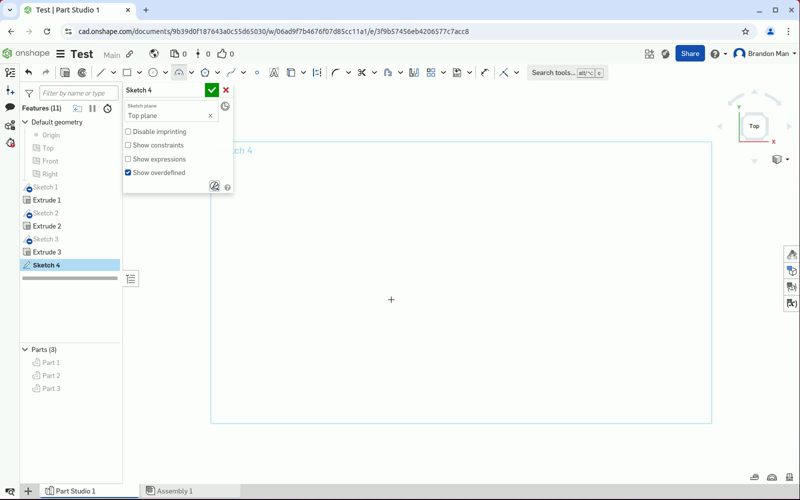
key_down(shift)
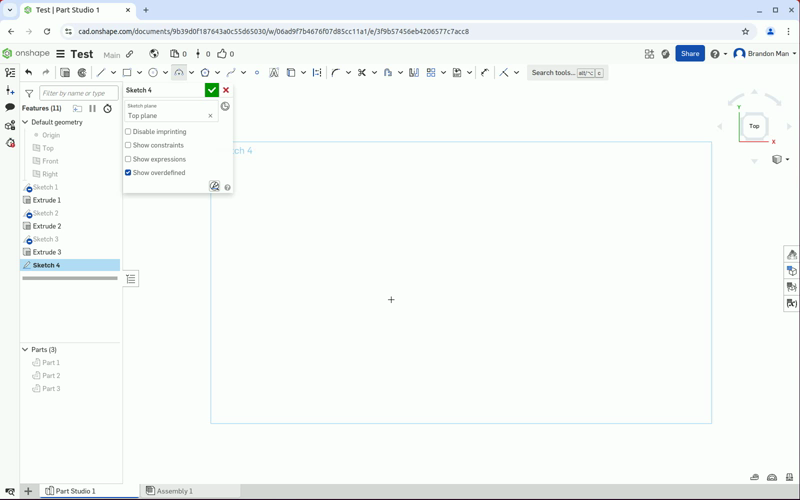
mouse_move(401, 348)
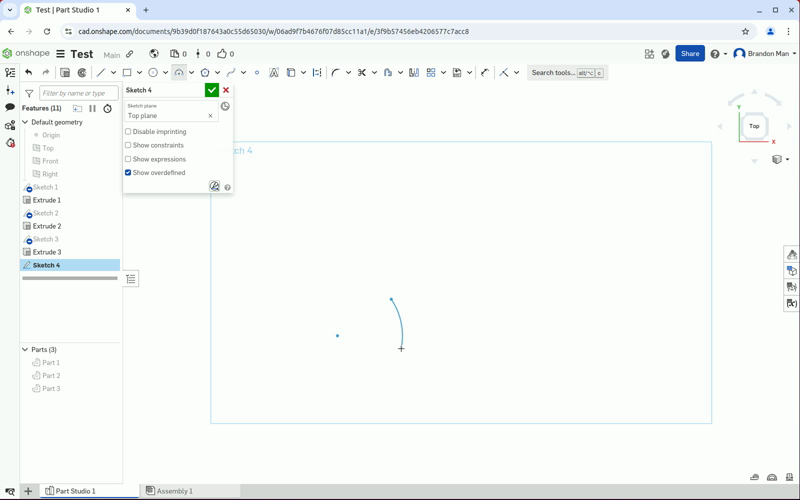
click(401, 348)
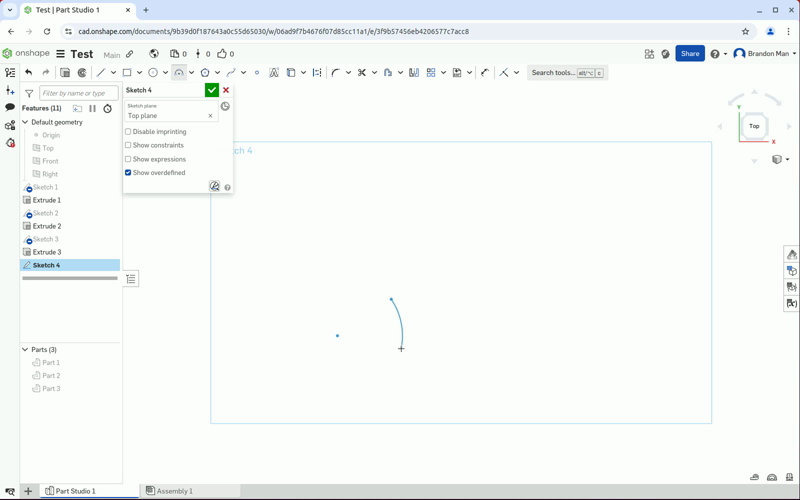
mouse_move(412, 320)
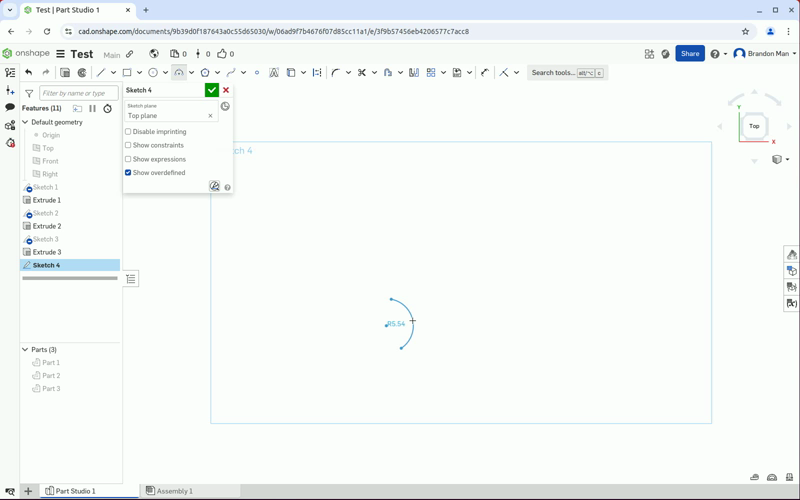
click(412, 320)
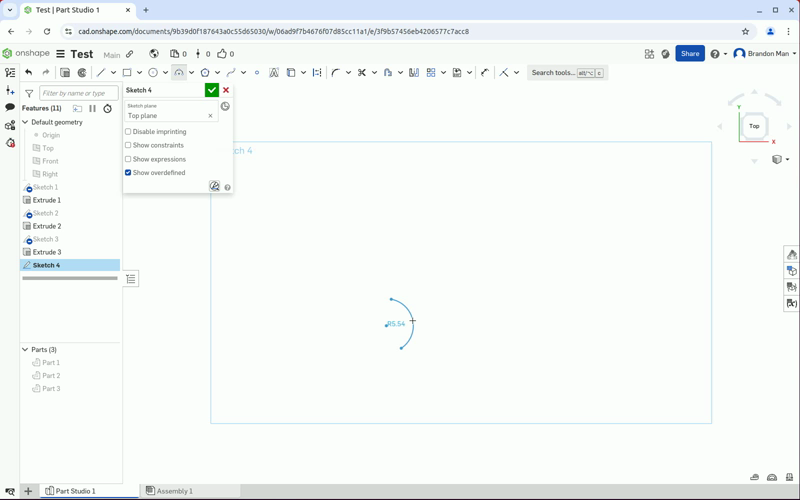
key_up(shift)
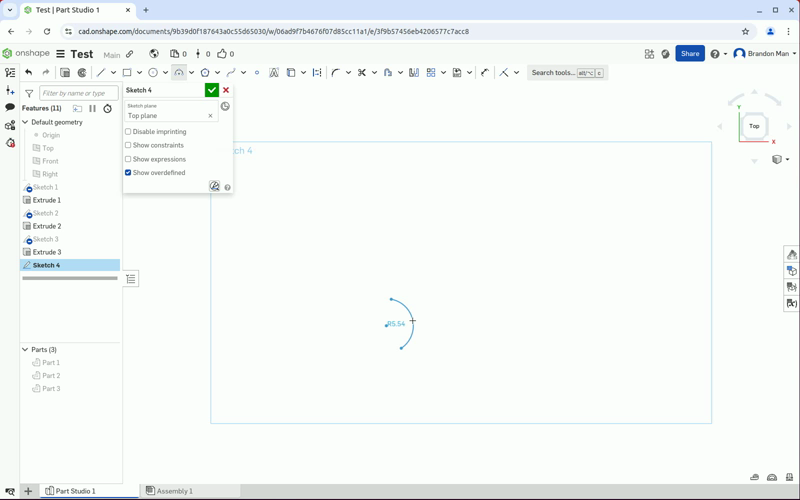
mouse_move(401, 348)
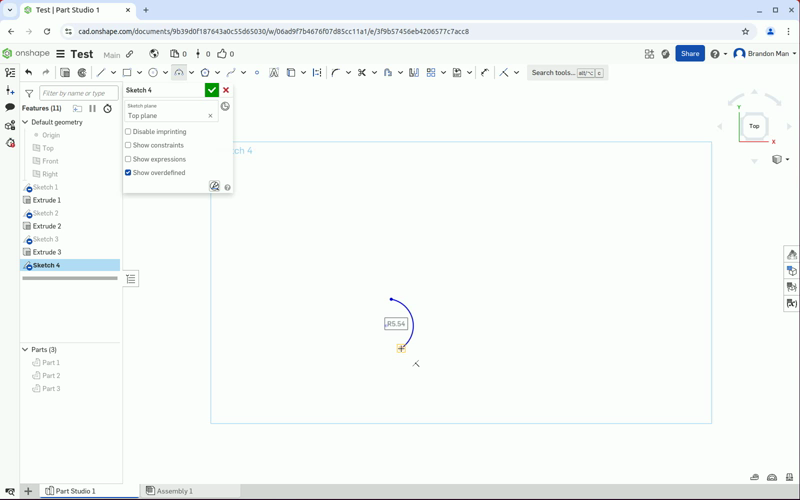
click(401, 348)
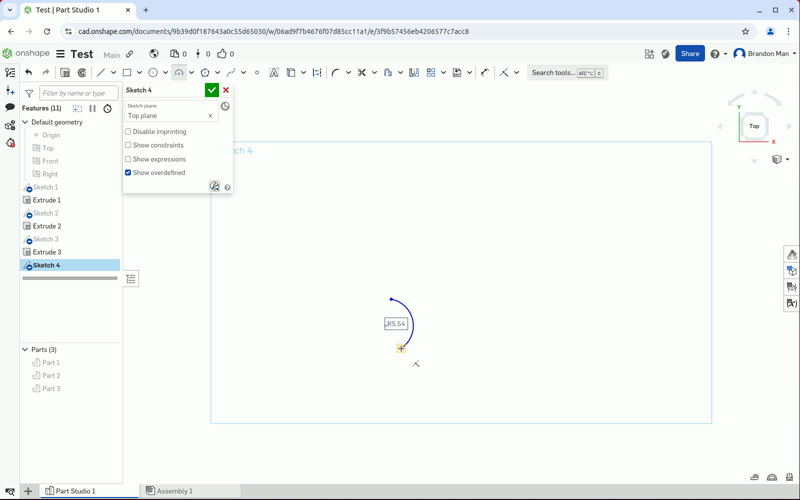
key_down(shift)
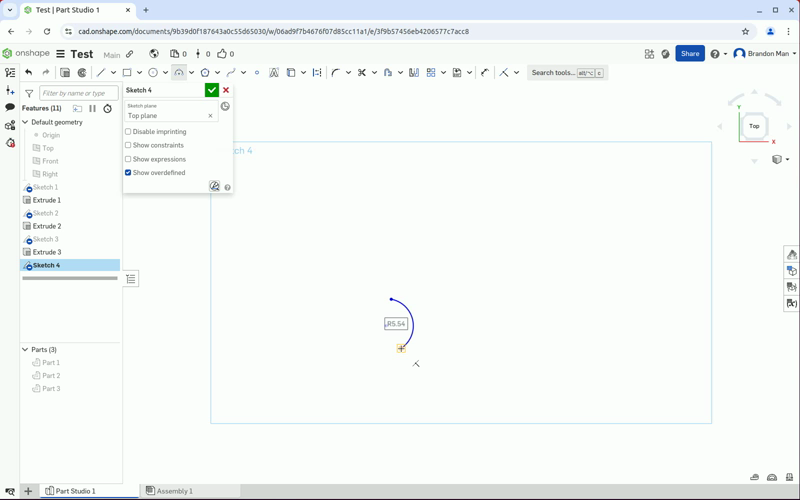
mouse_move(508, 335)
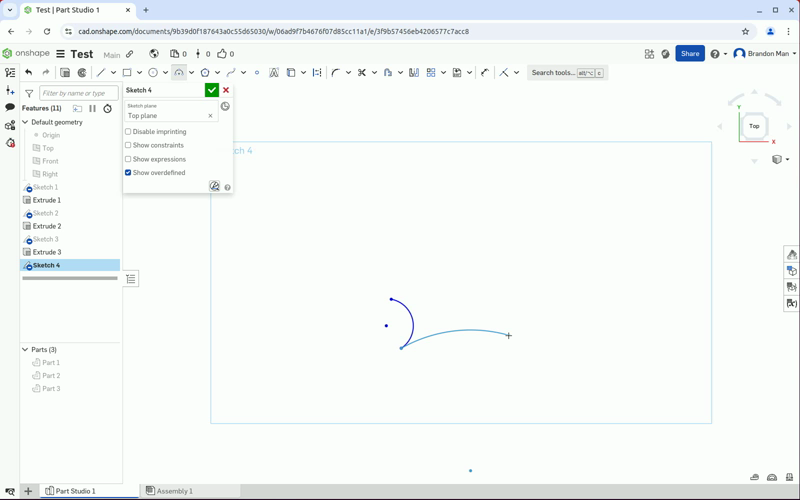
click(508, 335)
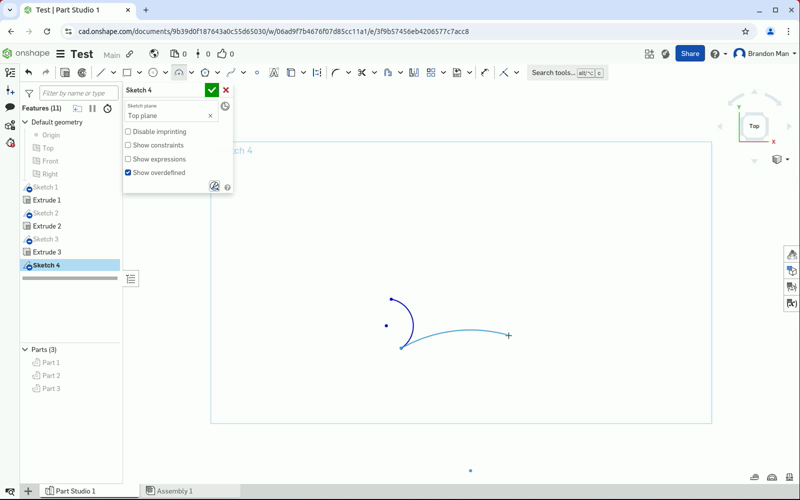
mouse_move(453, 331)
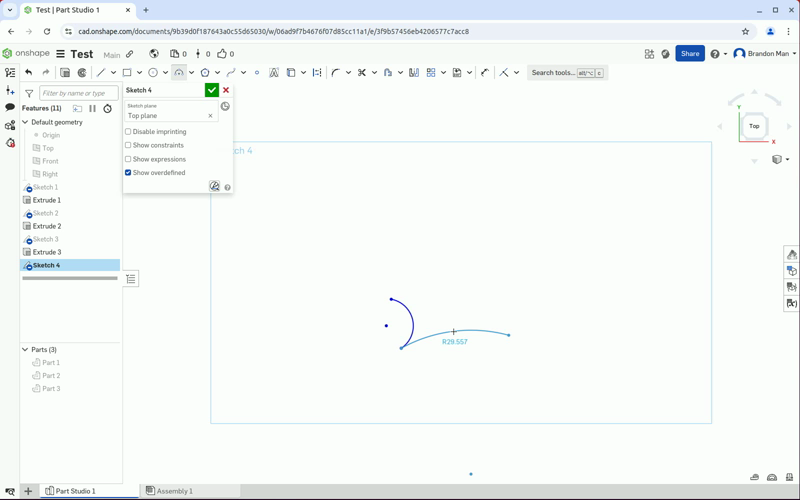
click(453, 331)
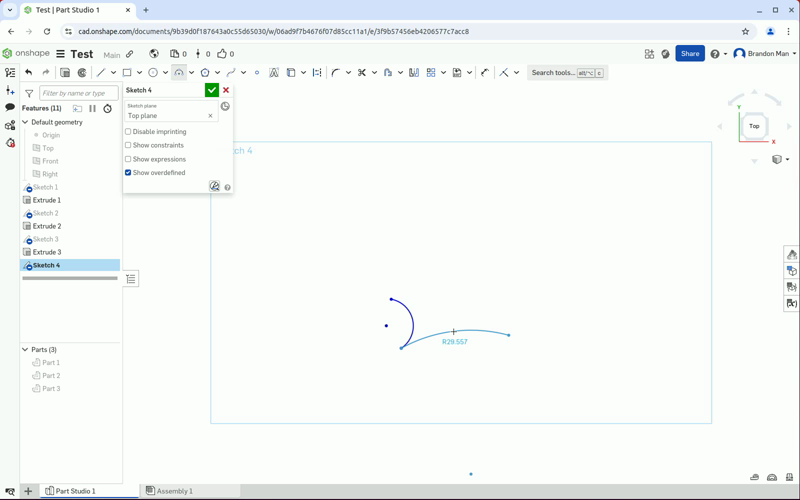
key_up(shift)
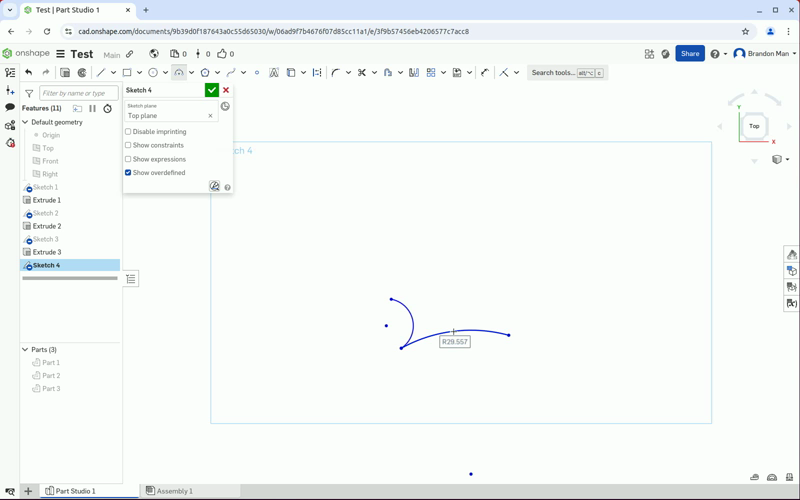
mouse_move(508, 335)
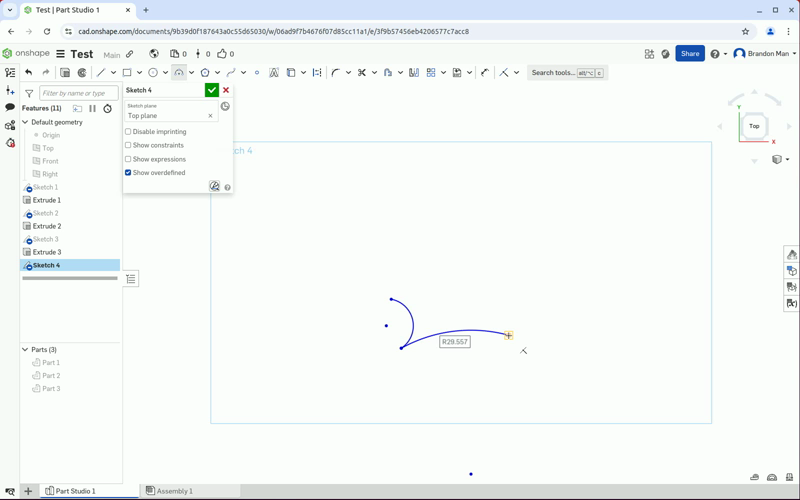
click(508, 335)
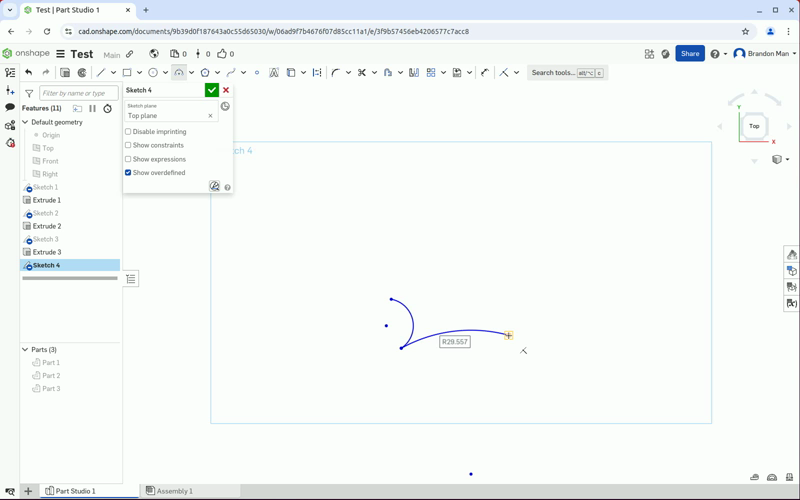
key_down(shift)
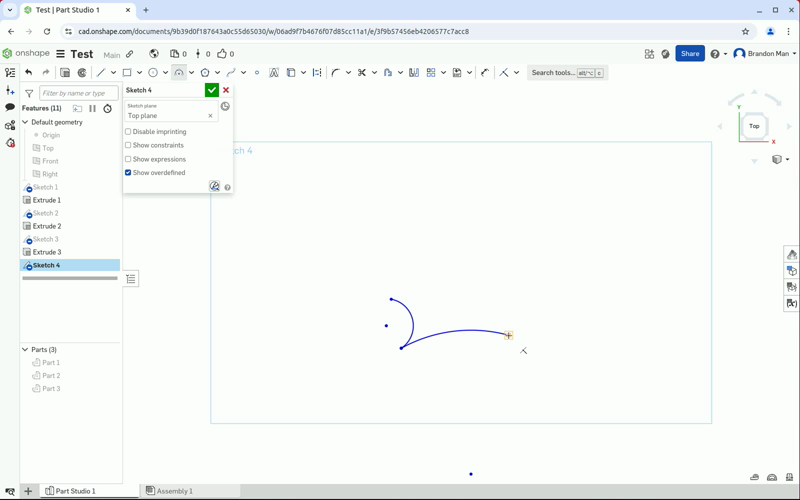
mouse_move(546, 300)
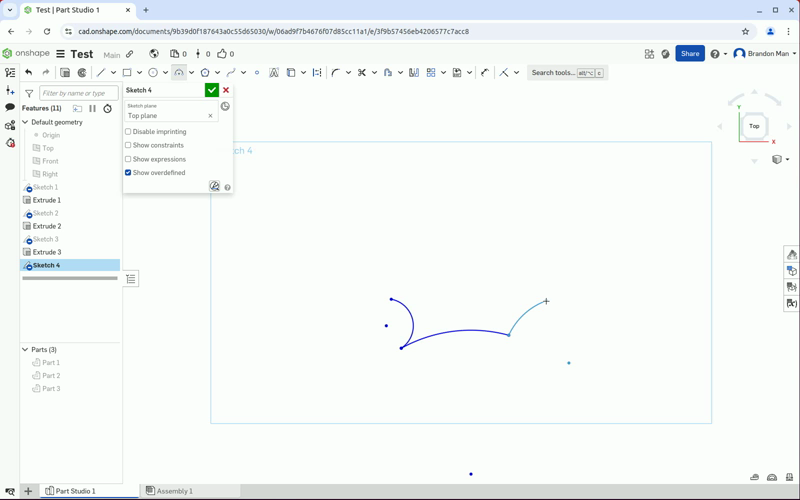
click(546, 300)
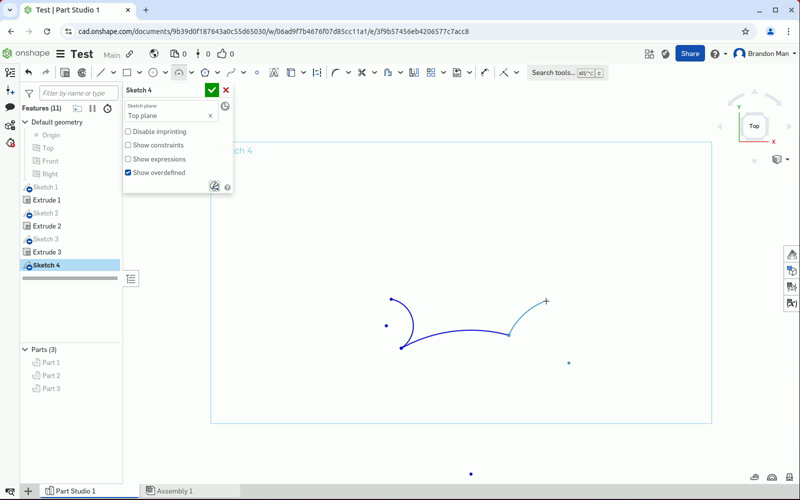
mouse_move(515, 305)
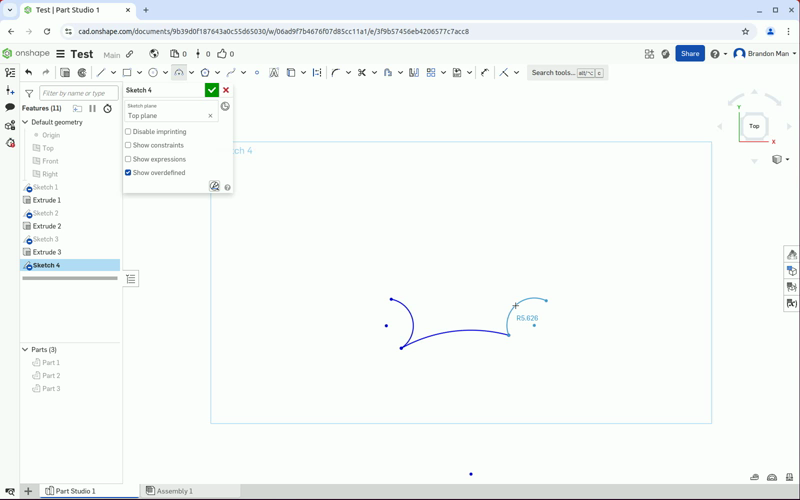
click(515, 305)
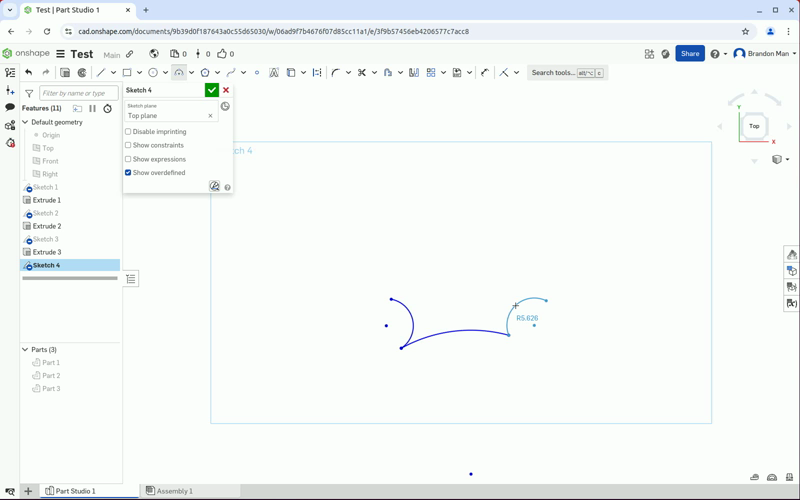
key_up(shift)
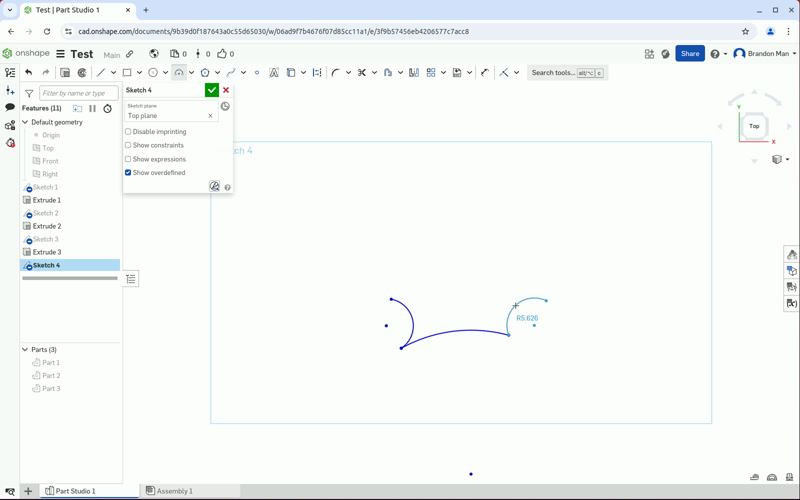
mouse_move(546, 300)
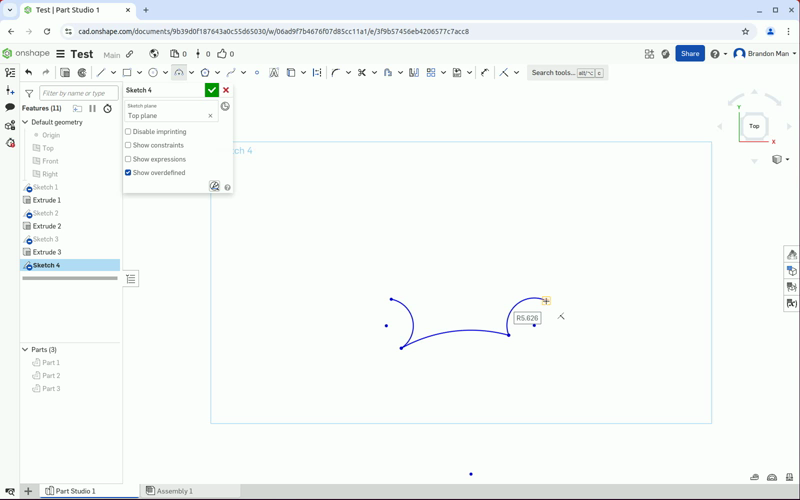
click(546, 300)
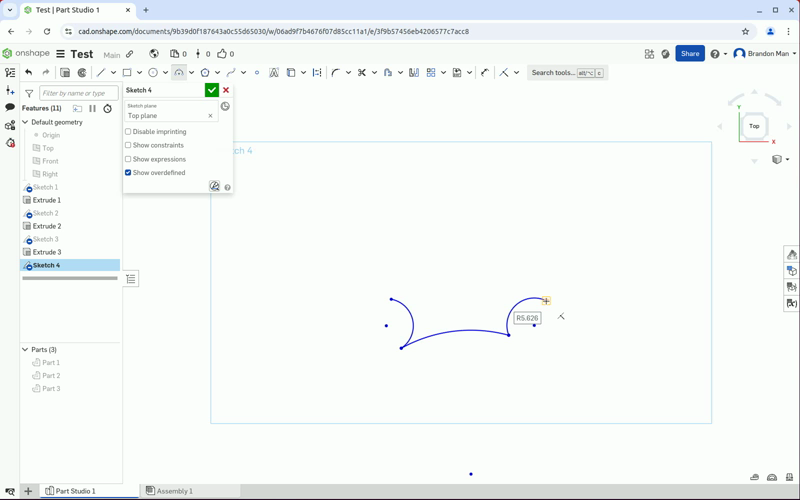
key_down(shift)
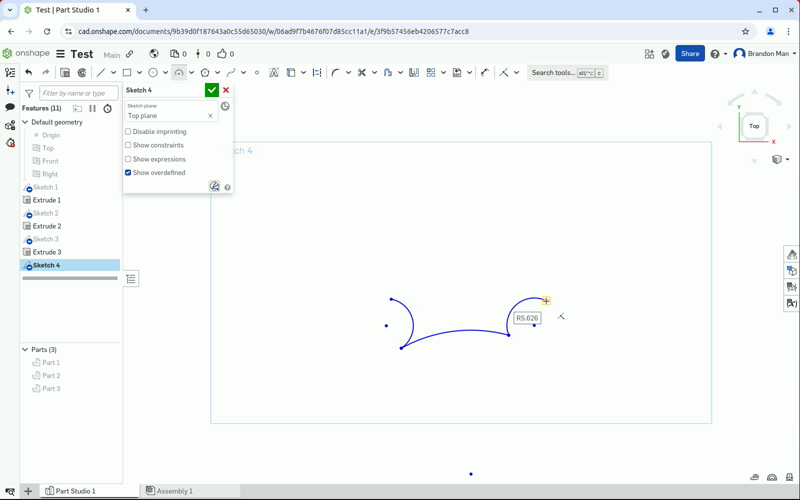
mouse_move(480, 214)
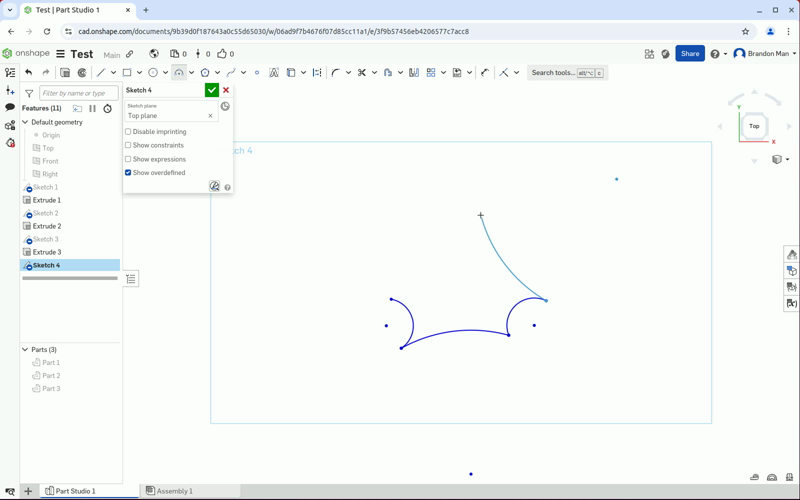
click(480, 214)
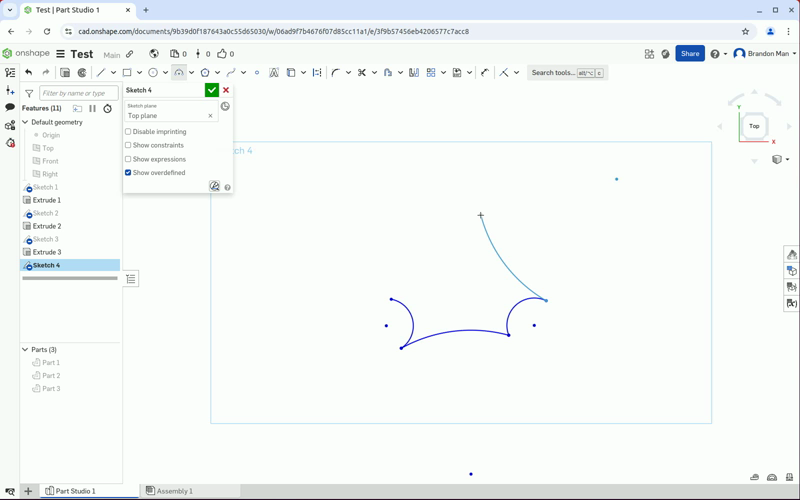
mouse_move(505, 264)
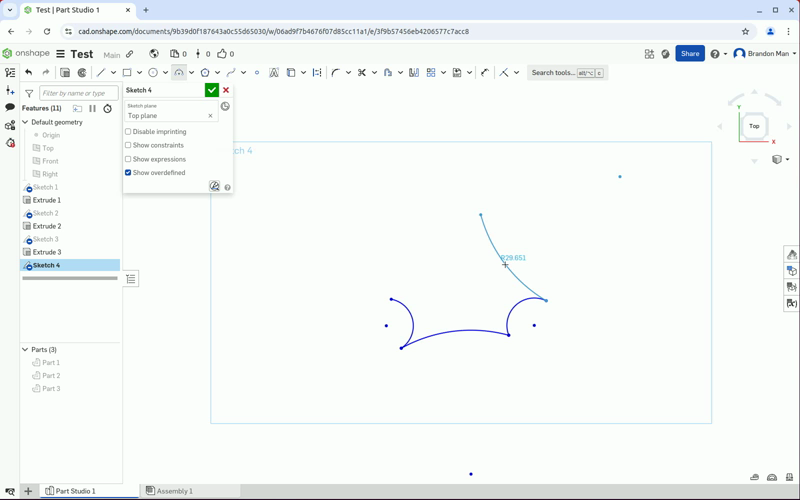
click(505, 264)
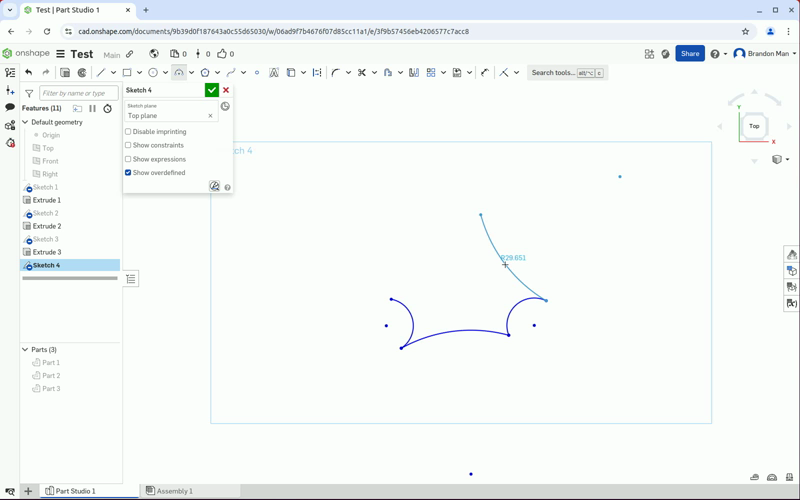
key_up(shift)
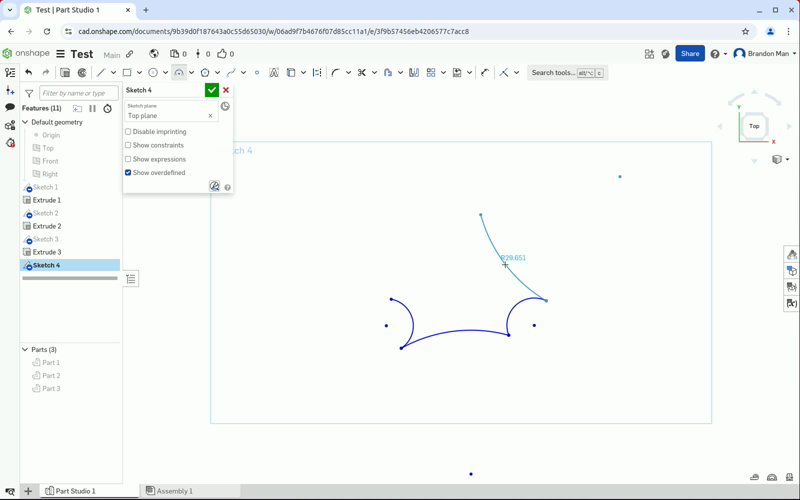
mouse_move(480, 214)
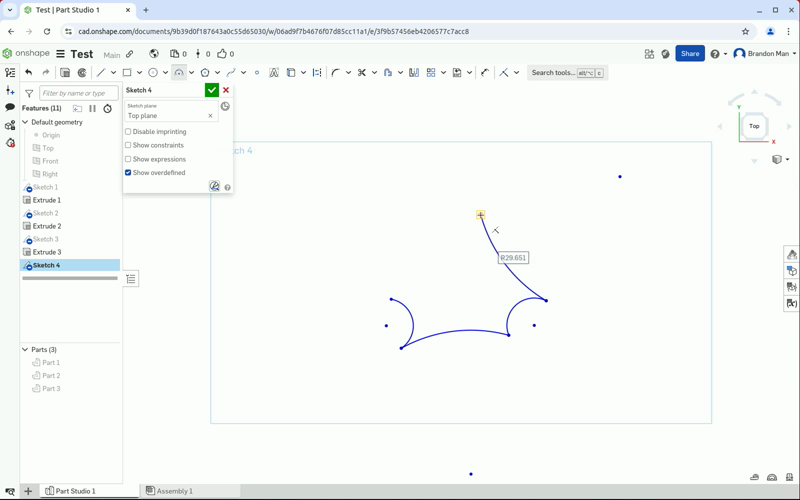
click(480, 214)
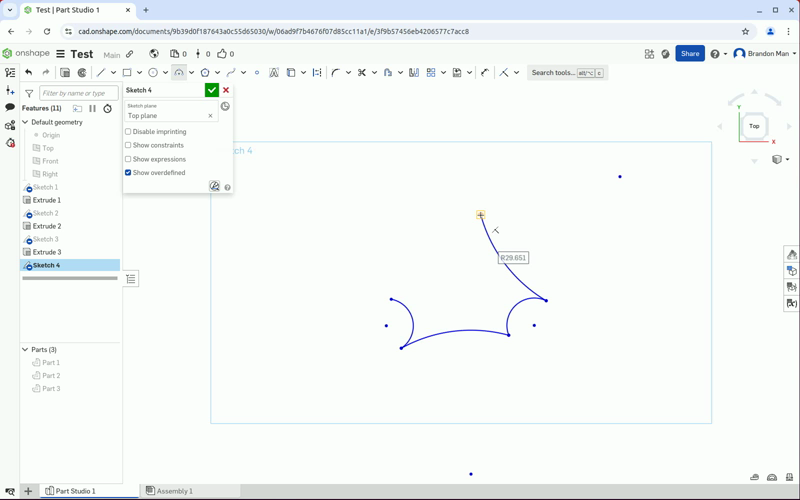
key_down(shift)
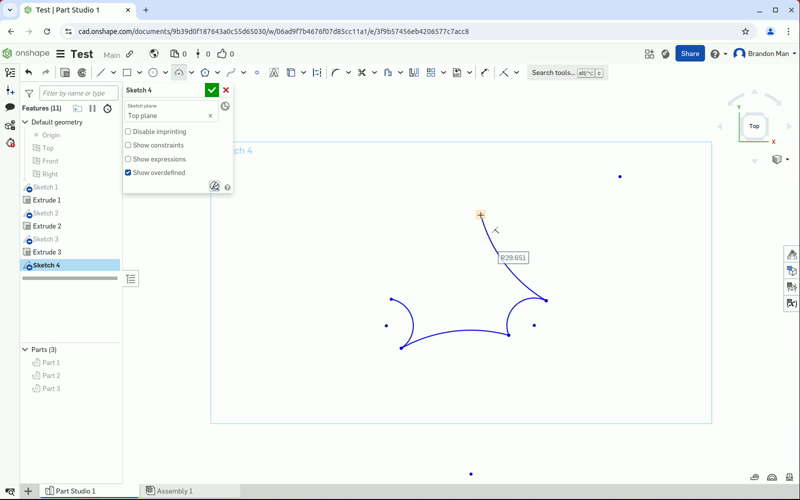
mouse_move(433, 200)
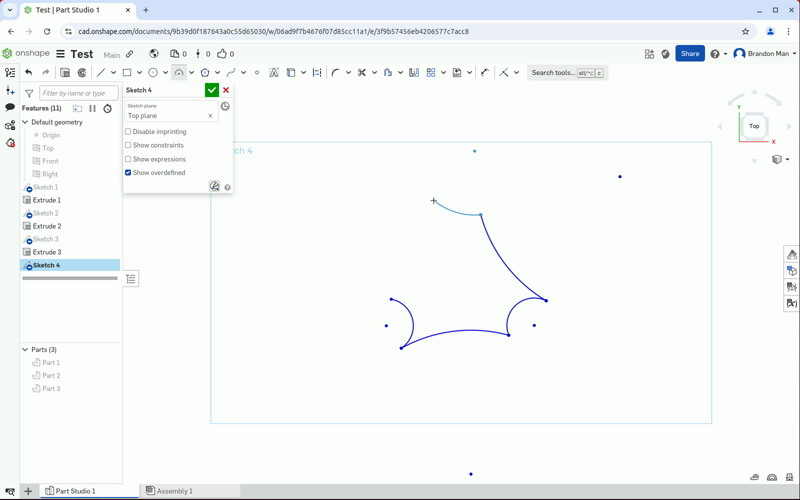
click(433, 200)
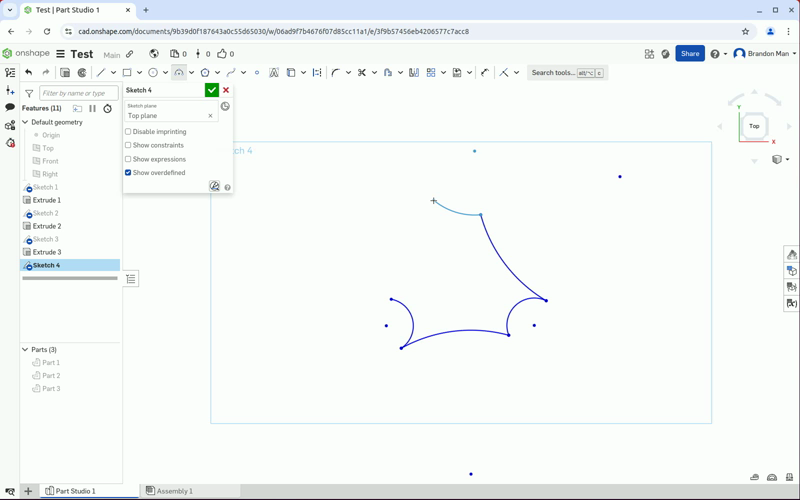
mouse_move(452, 223)
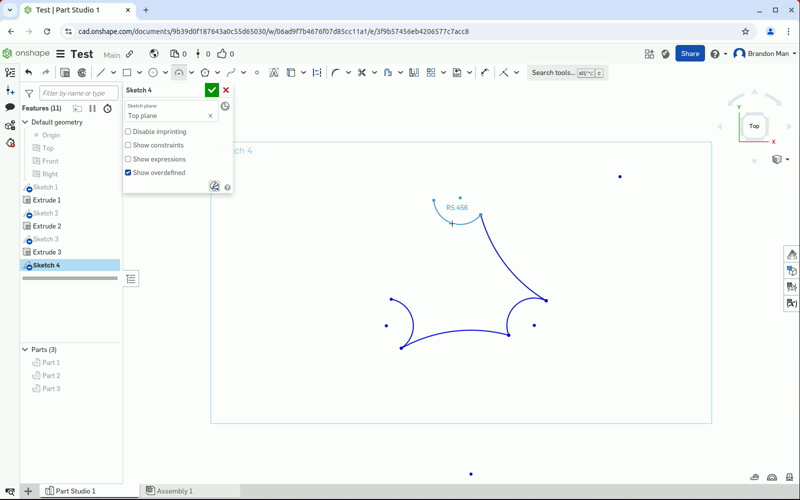
click(452, 223)
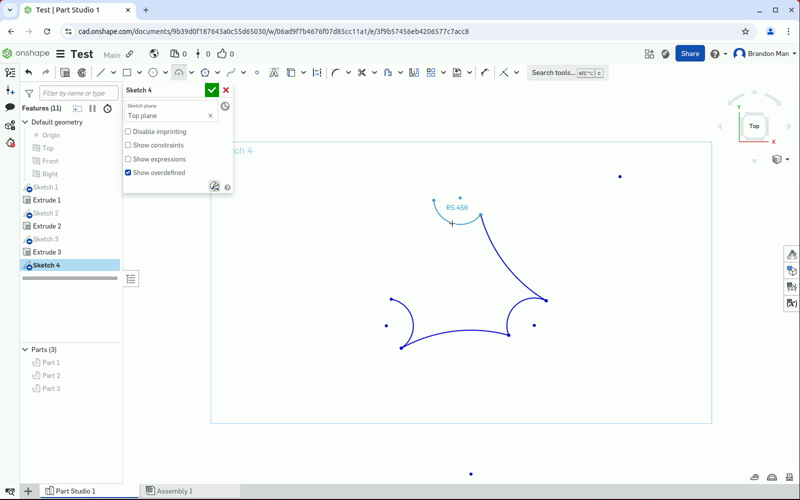
key_up(shift)
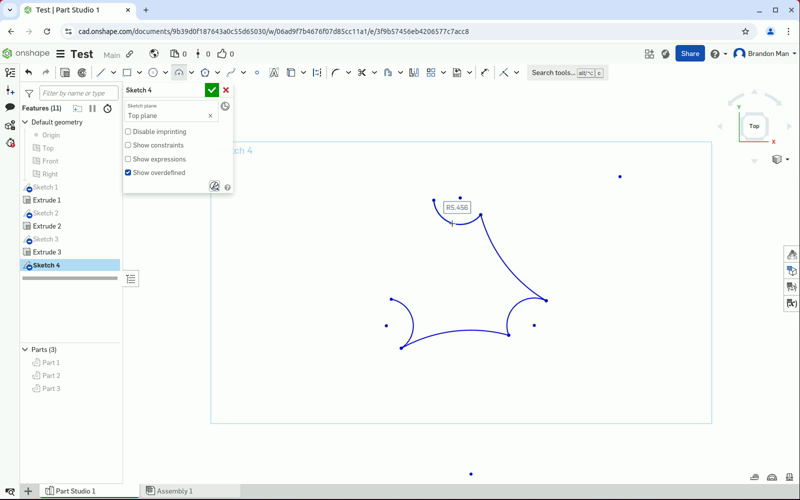
mouse_move(433, 200)
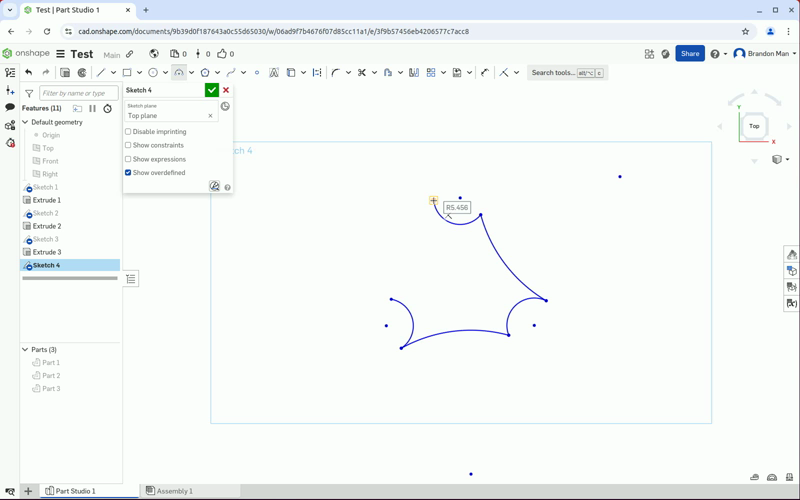
click(433, 200)
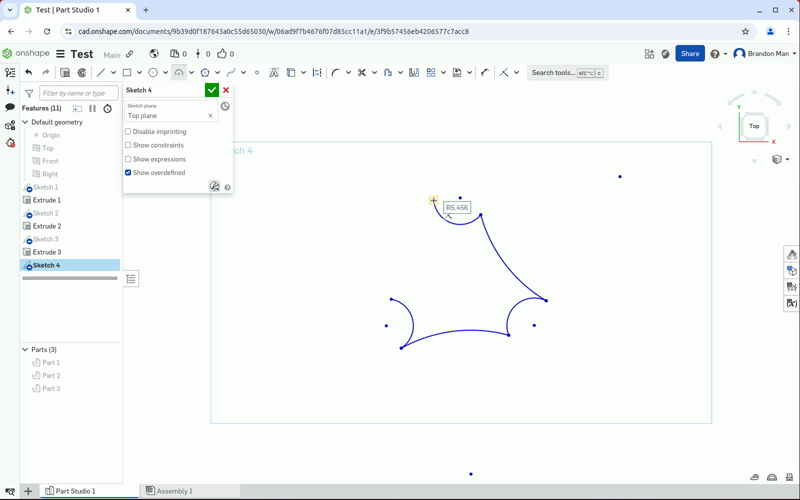
mouse_move(391, 299)
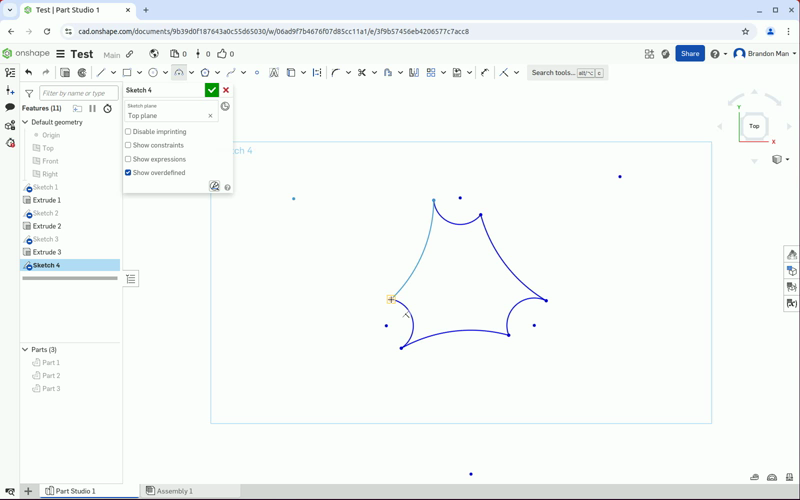
click(391, 299)
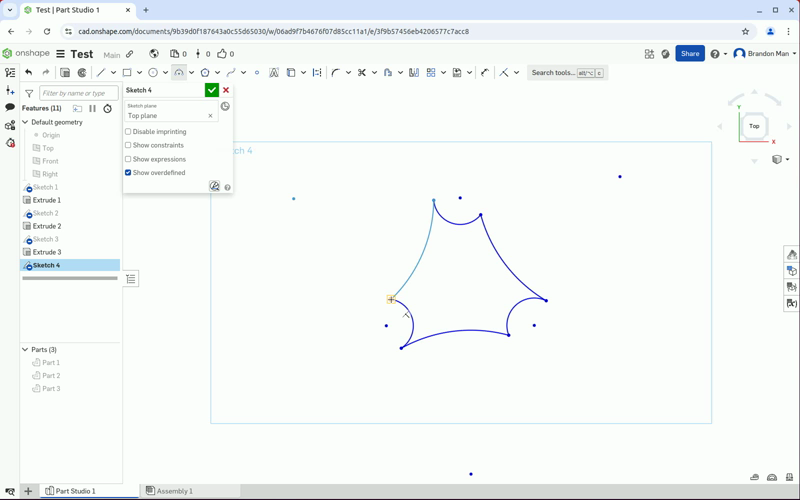
key_down(shift)
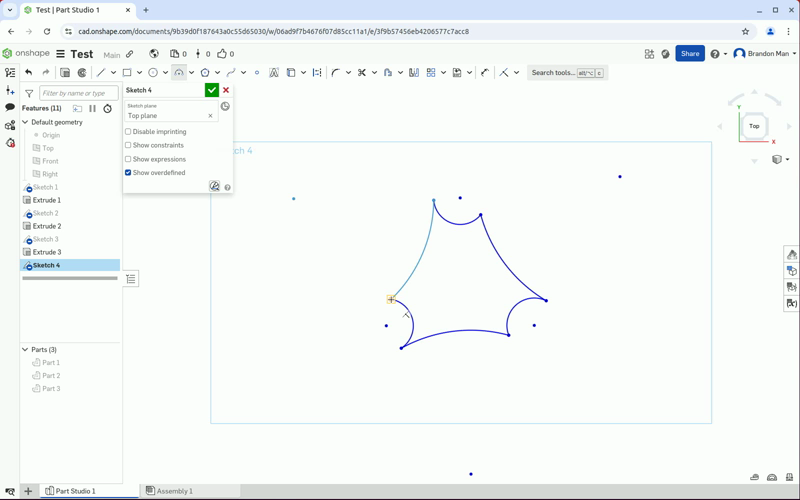
mouse_move(422, 253)
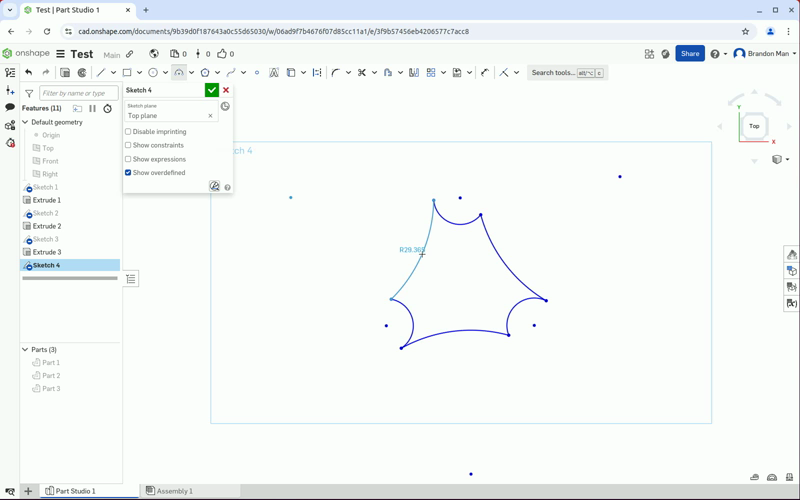
click(422, 253)
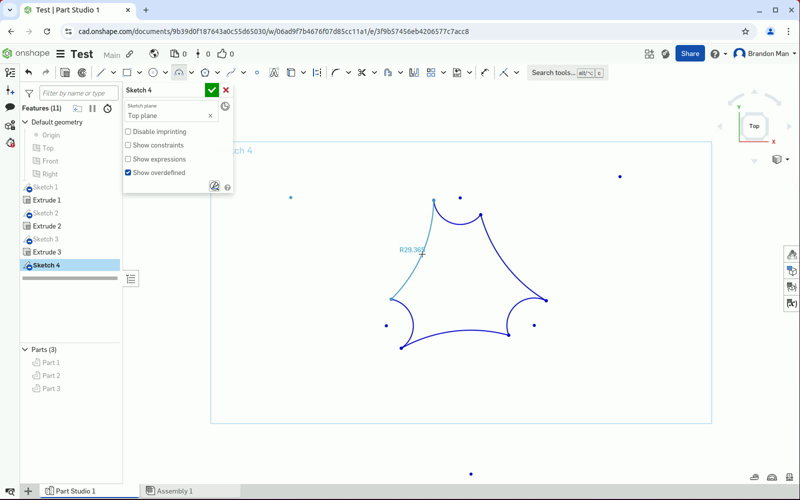
key_up(shift)
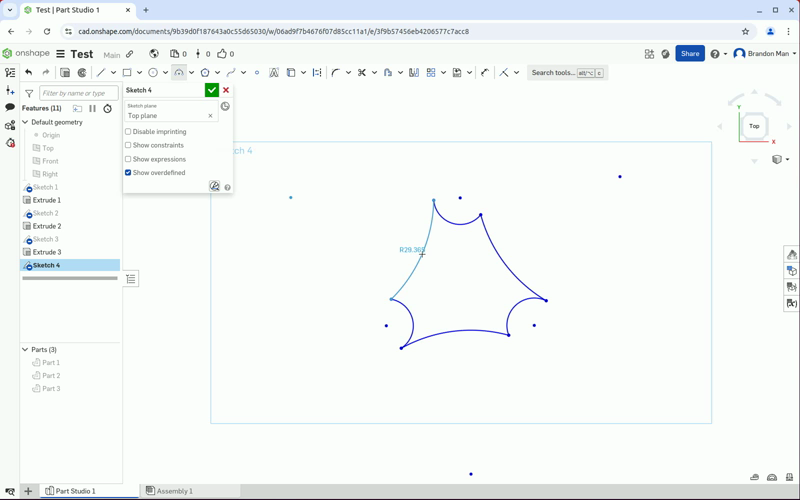
key(esc)
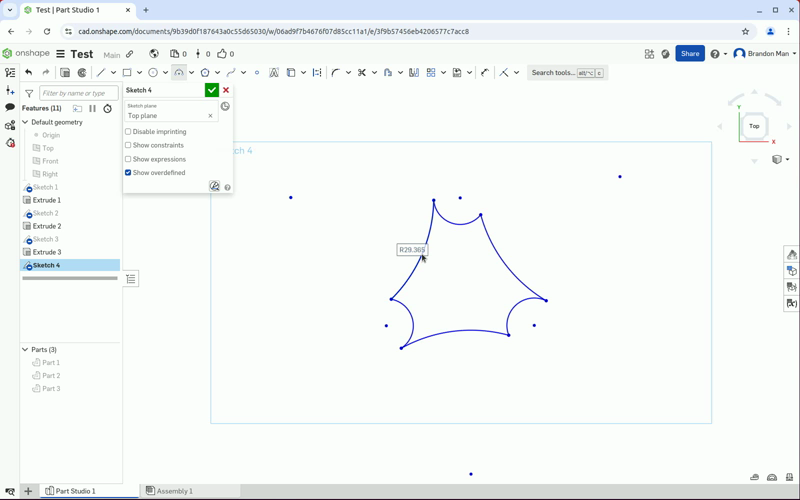
key(c)
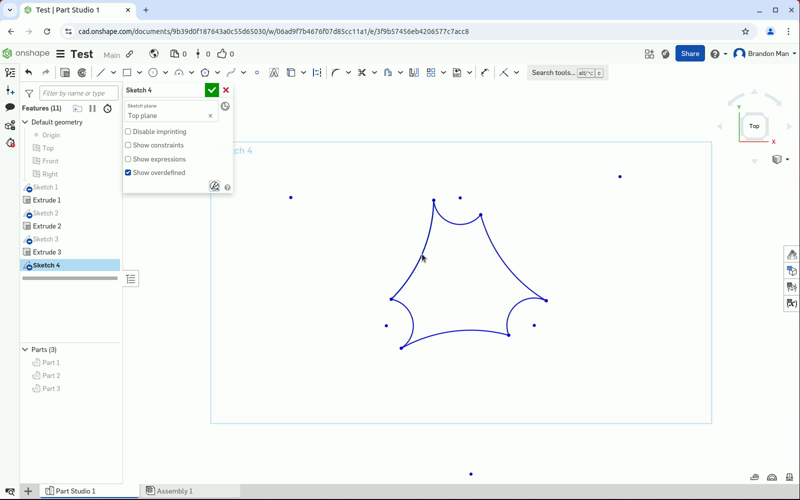
key_down(shift)
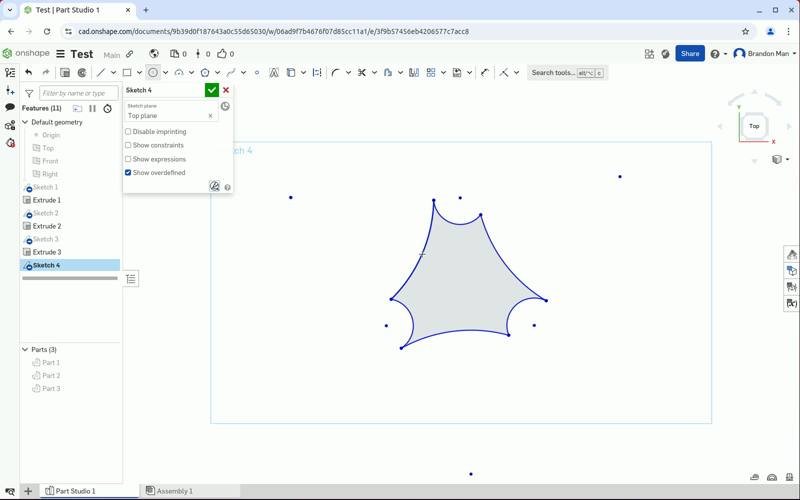
mouse_move(459, 282)
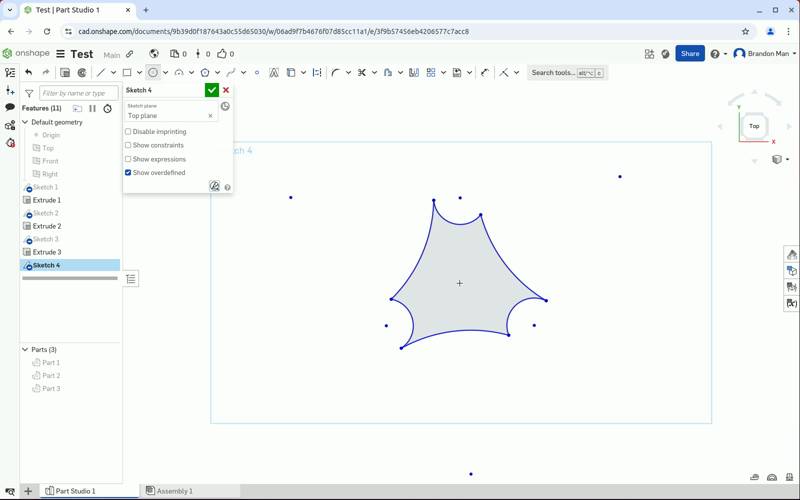
click(459, 282)
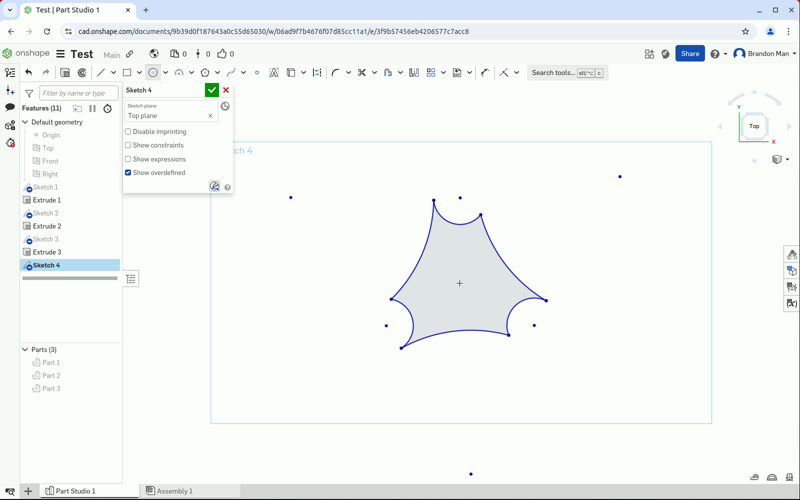
key_up(shift)
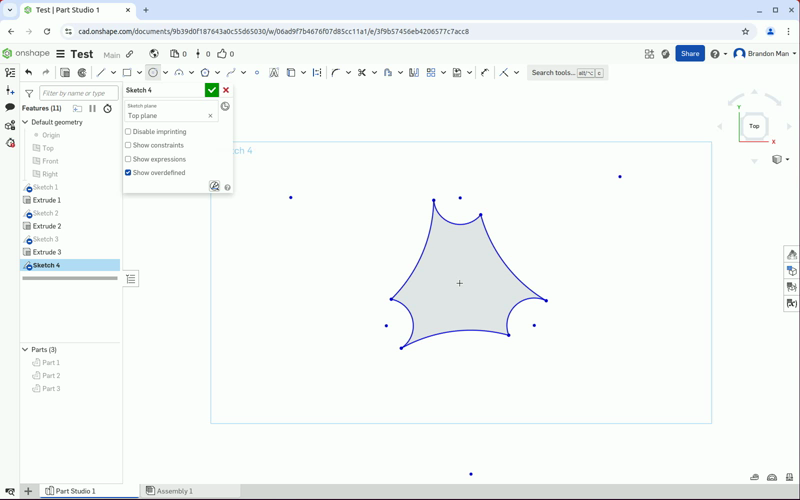
mouse_move(498, 282)
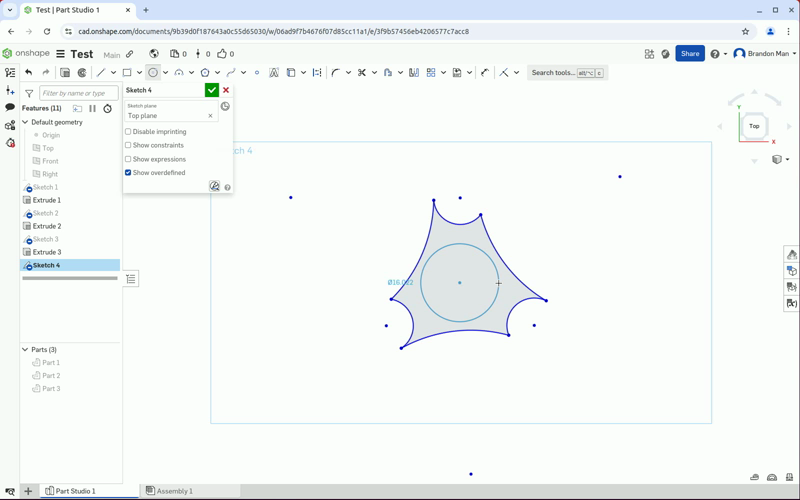
click(498, 282)
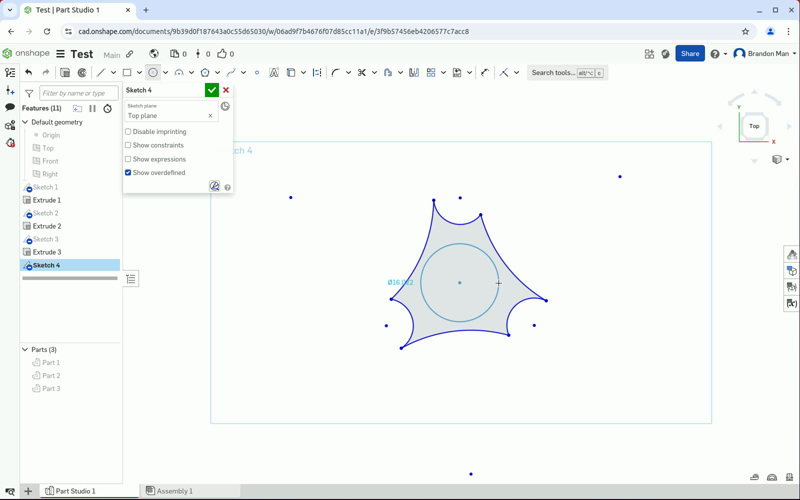
key(esc)
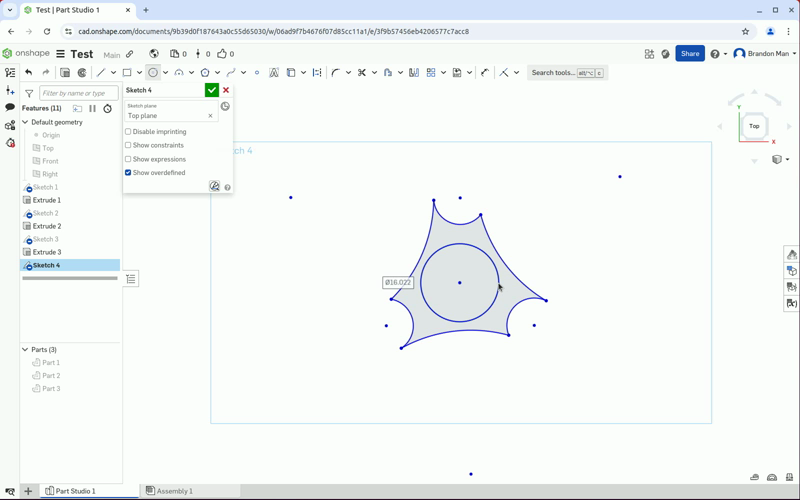
mouse_move(497, 312)
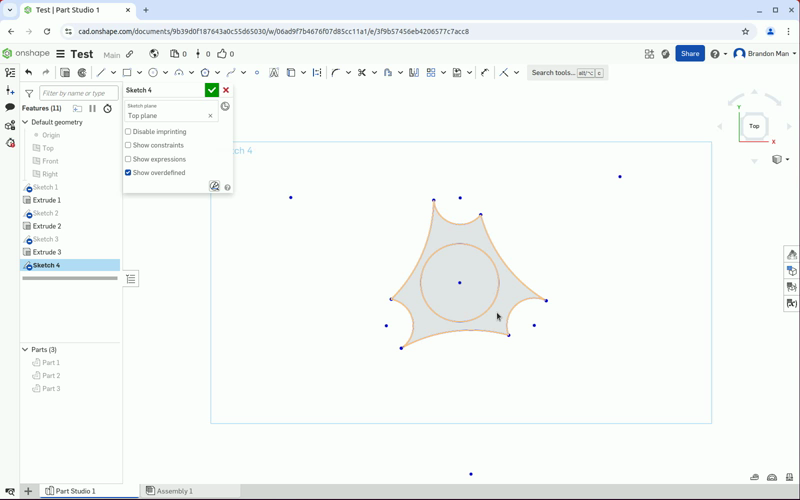
click(497, 312)
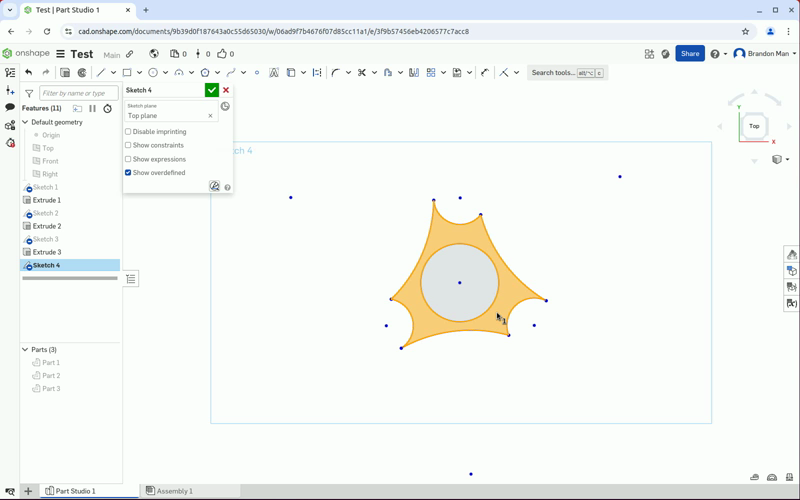
mouse_move(73, 352)
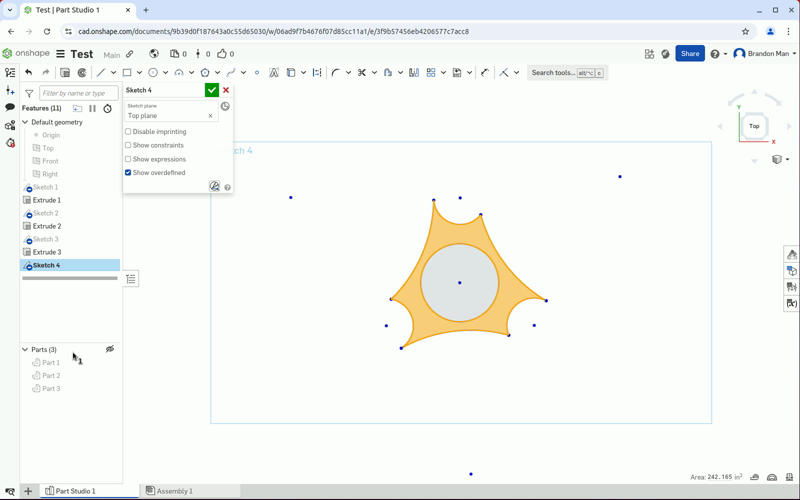
key(shift+y)
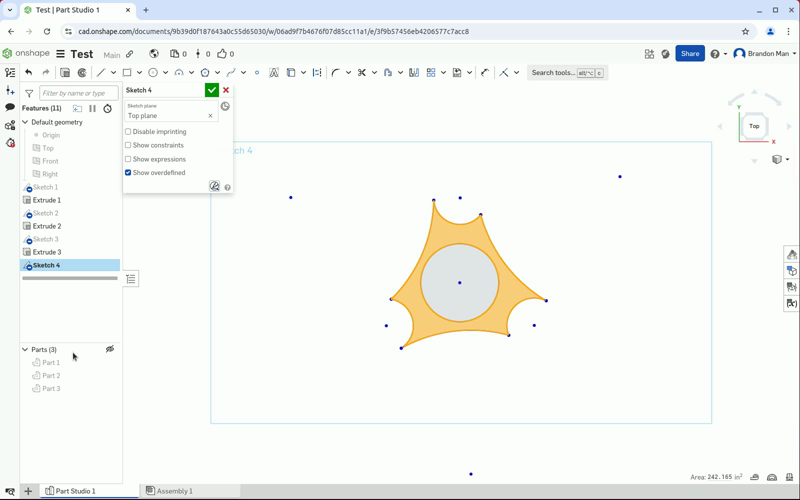
key(shift+e)
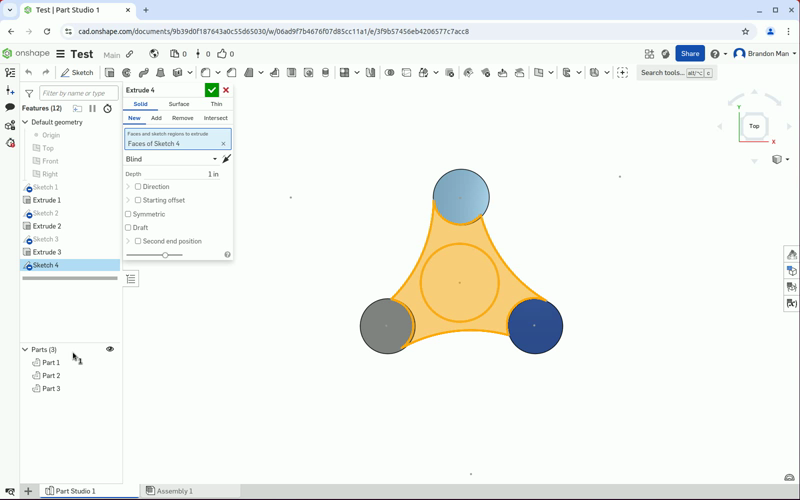
mouse_move(143, 106)
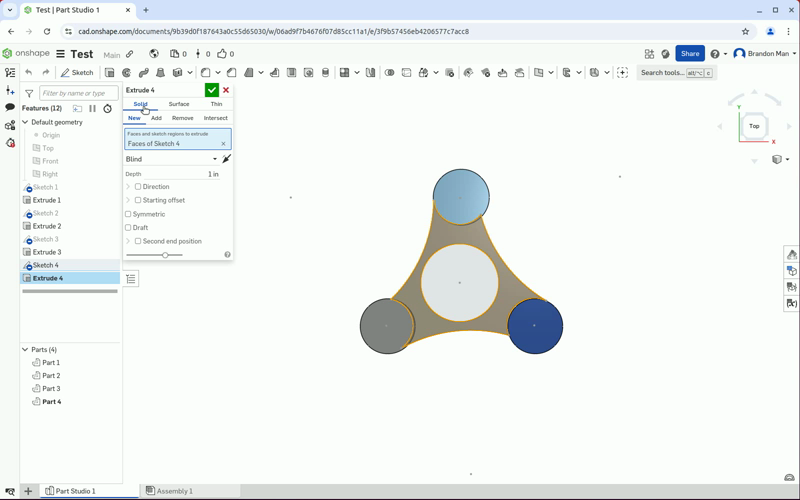
click(143, 106)
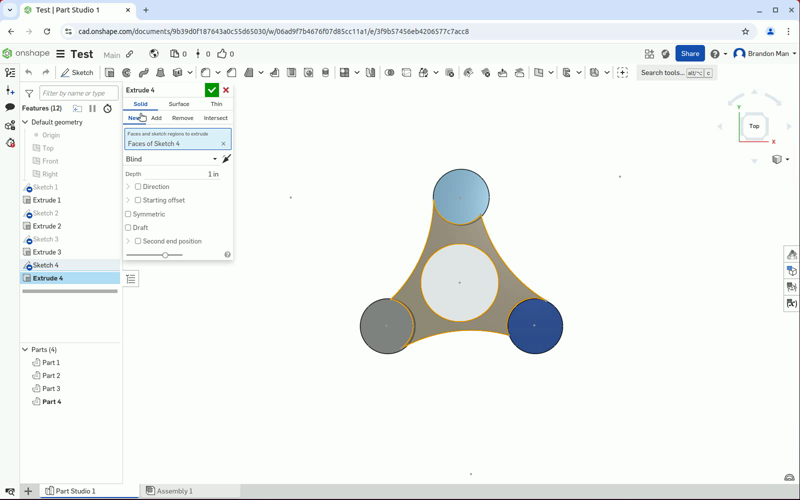
mouse_move(137, 120)
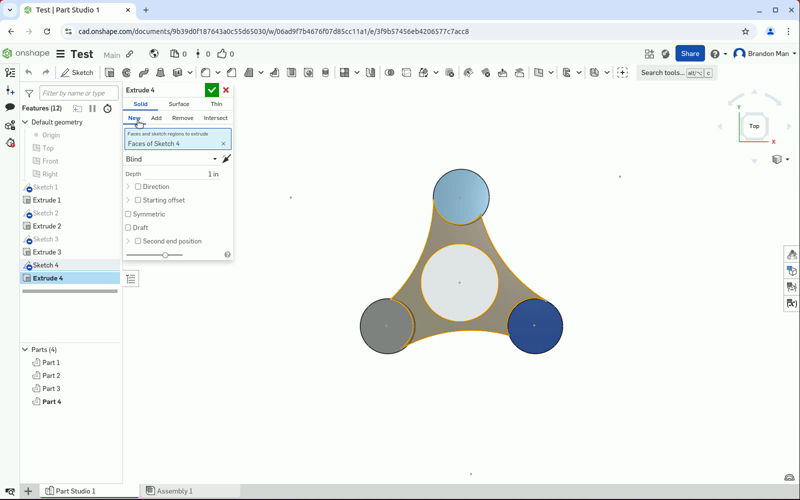
click(137, 120)
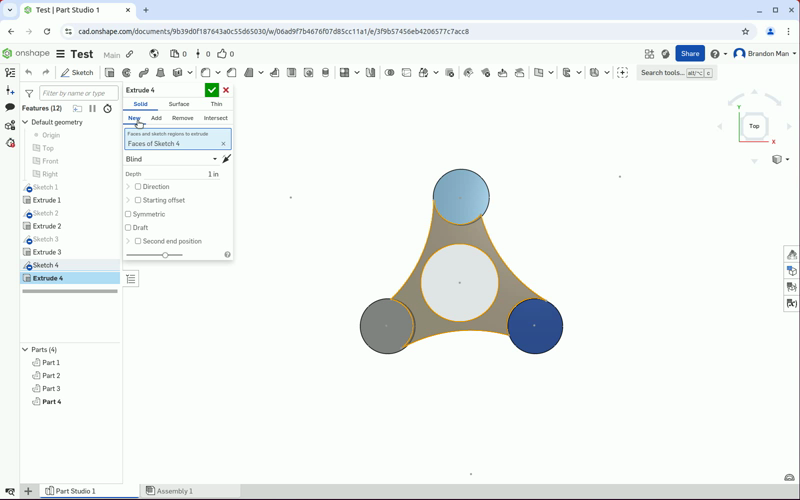
key(tab, 4)
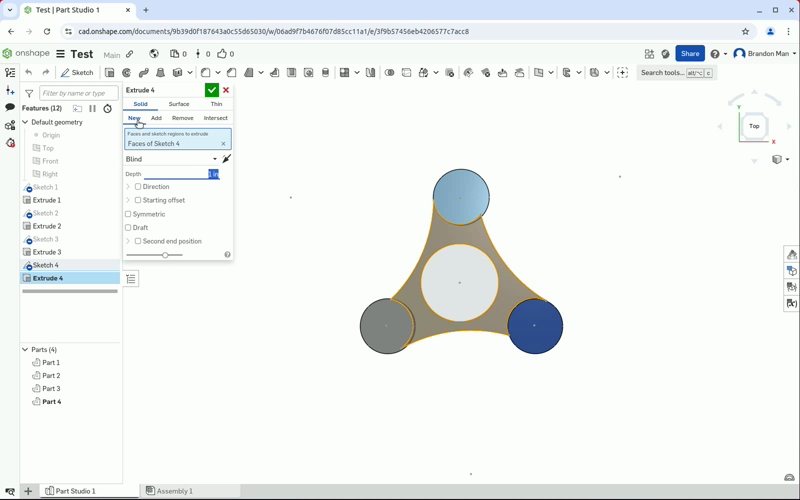
text(12.758)
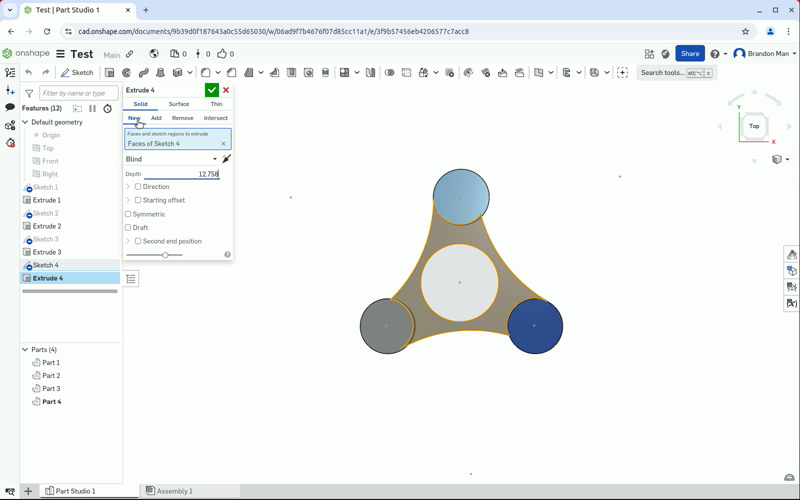
key(enter)
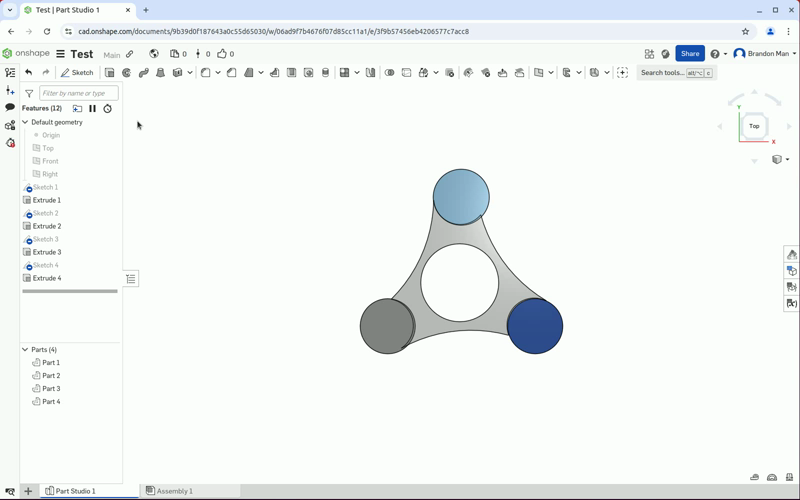
key(shift+h)
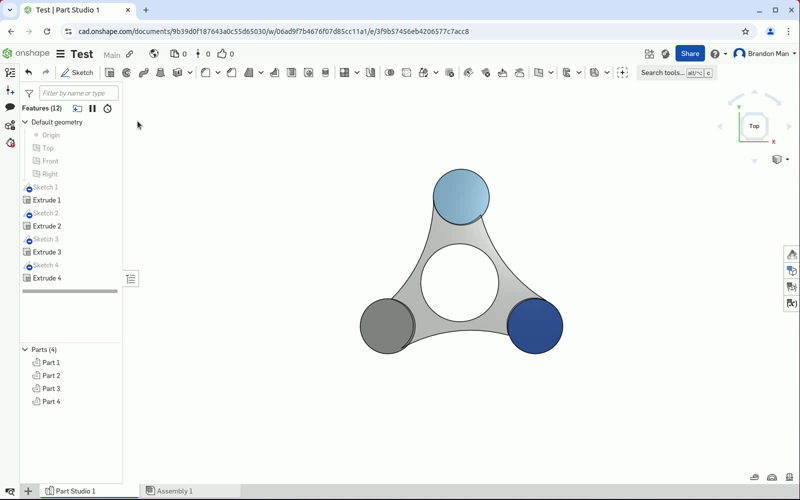
key(shift+h)
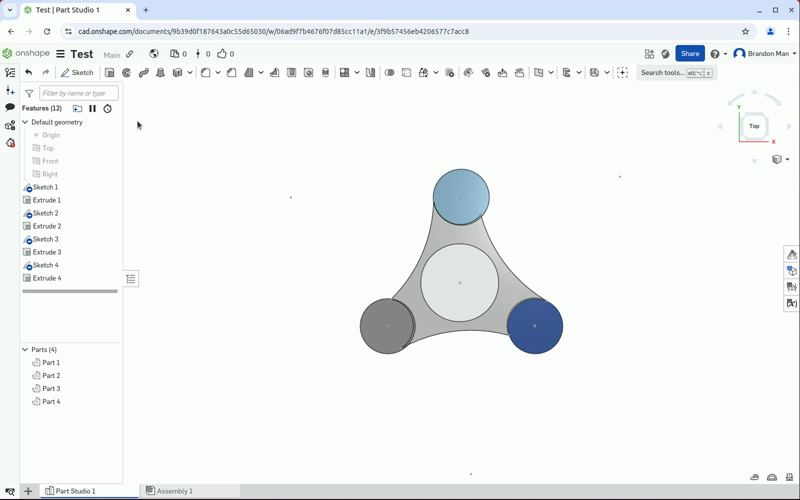
key(shift+7)
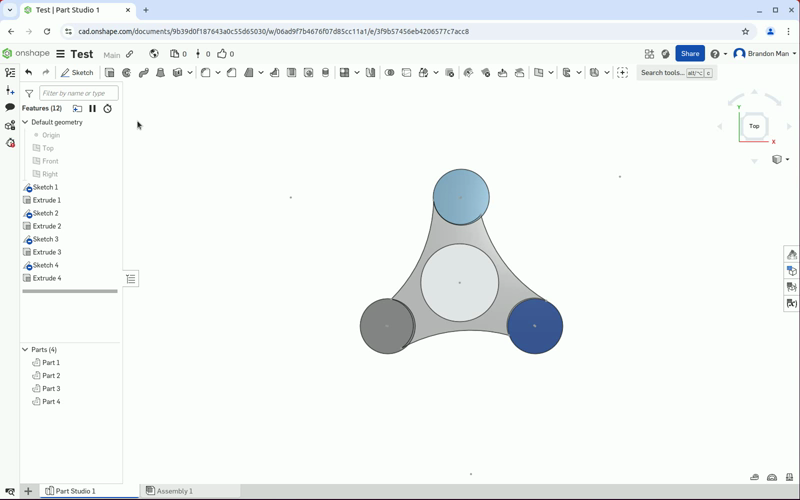
key(up, 3)
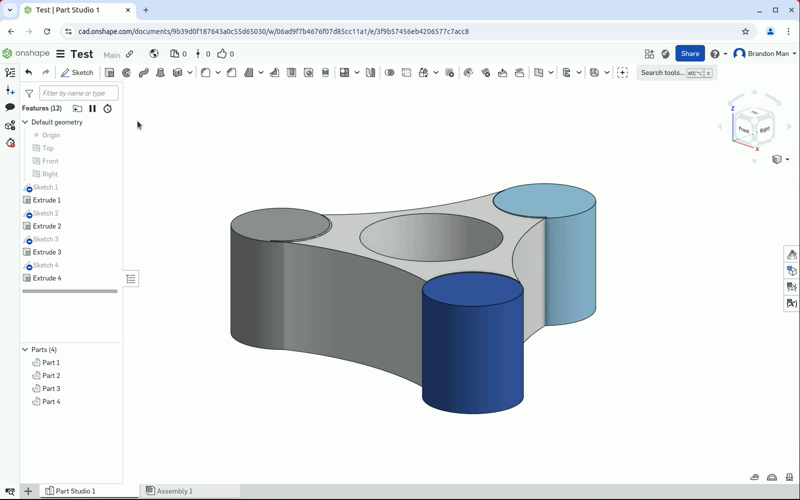
key(left, 3)
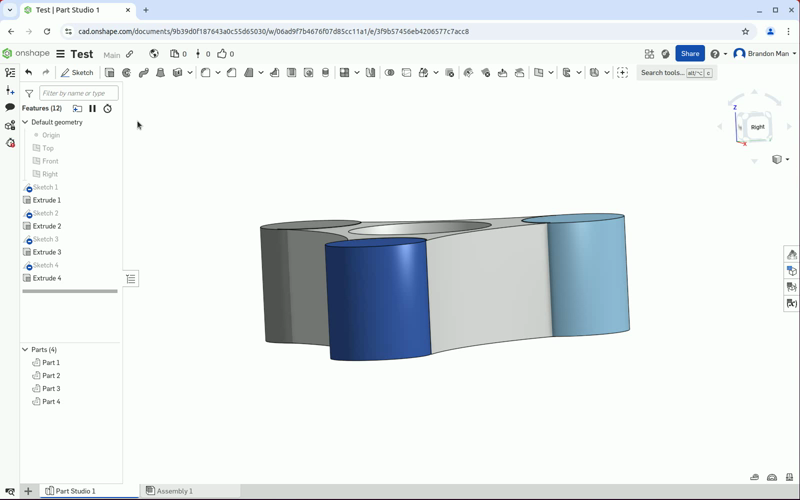
key(right, 3)
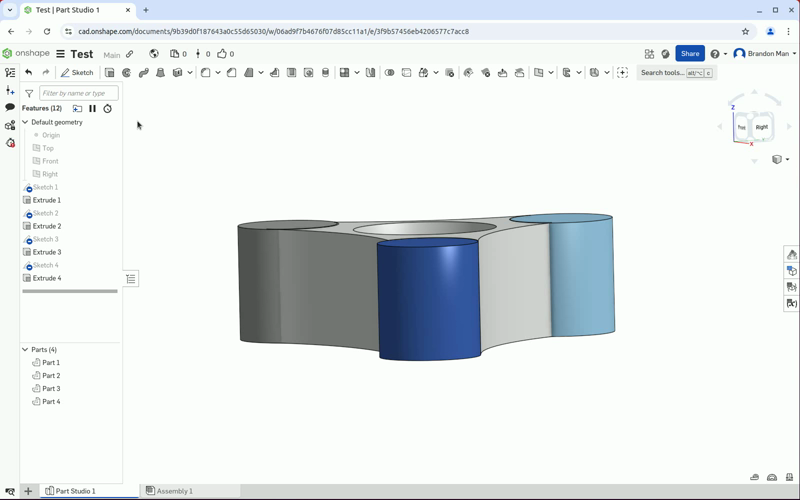
key(down, 3)
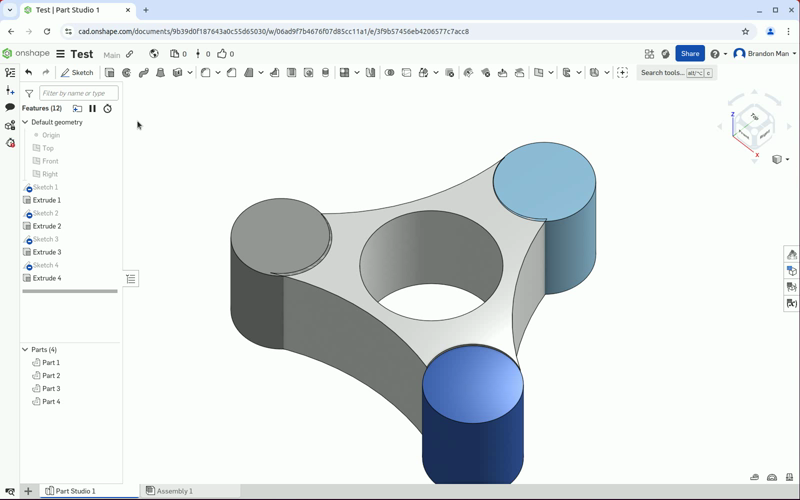
mouse_move(73, 189)
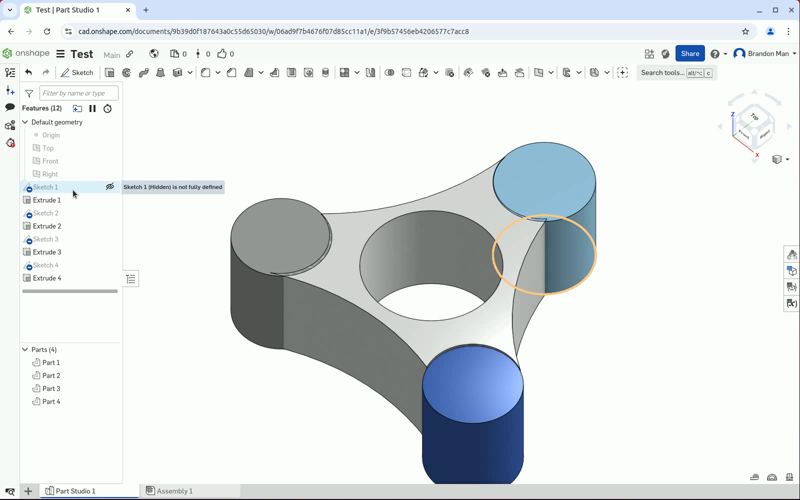
click(73, 189)